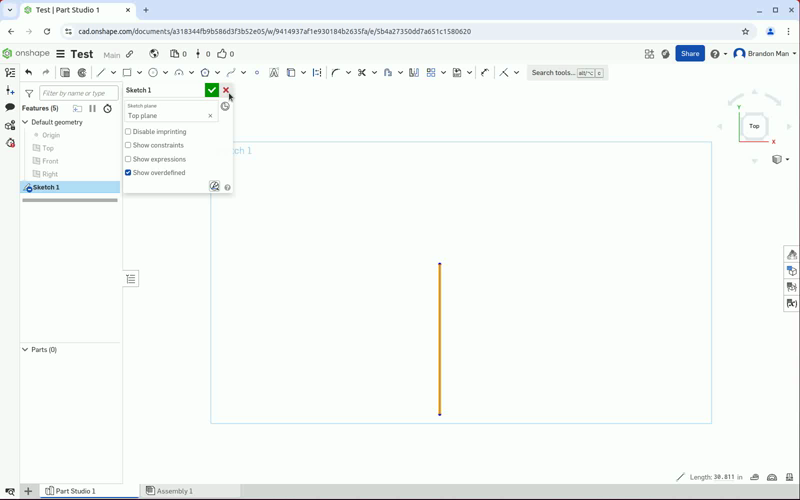
key(shift+h)
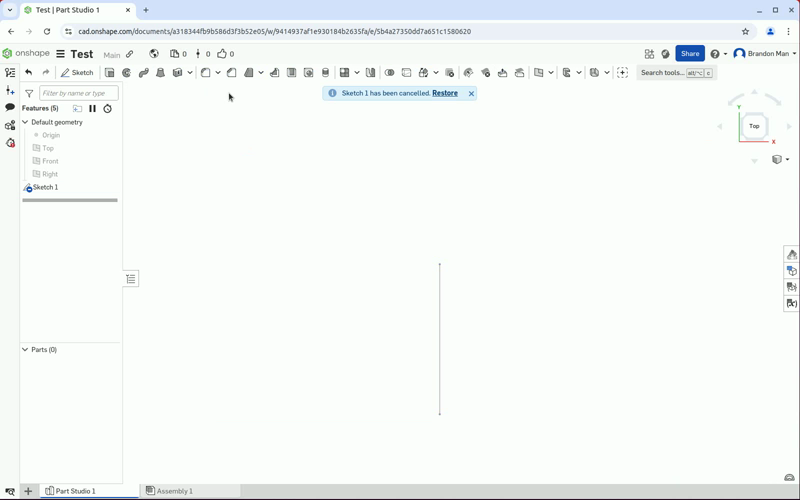
mouse_move(73, 352)
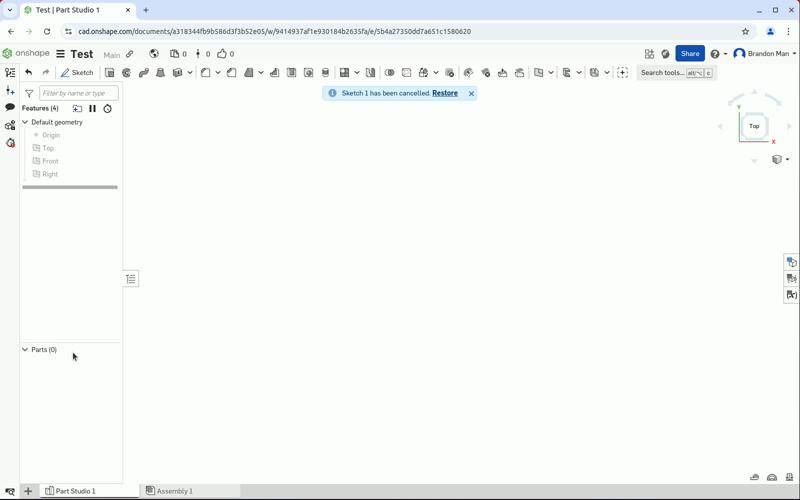
key(y)
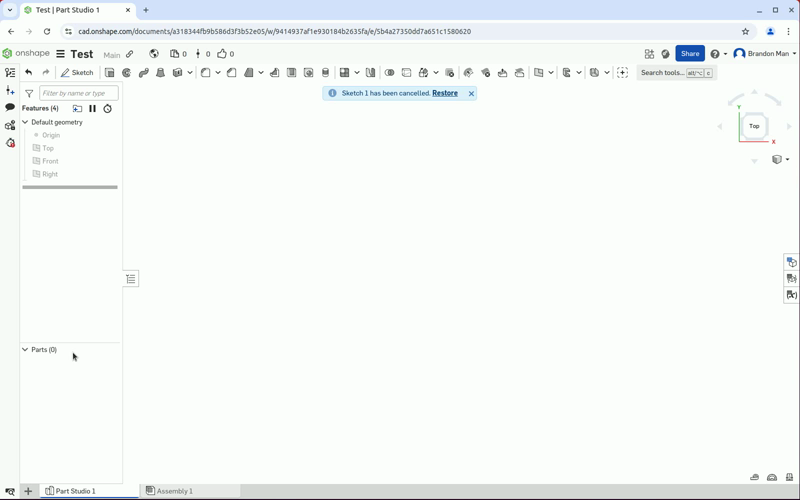
key(shift+p)
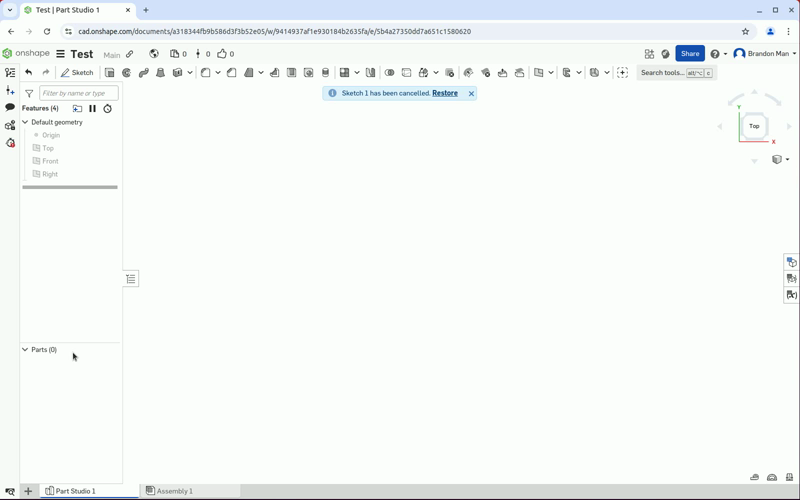
key(space)
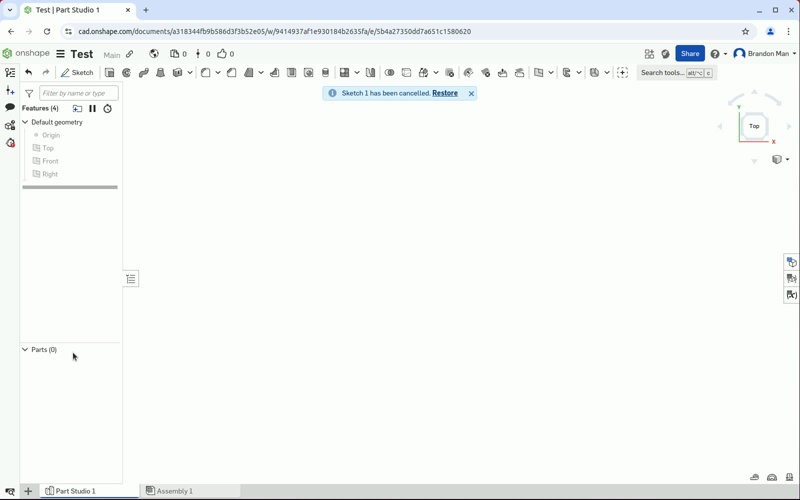
key_down(shift)
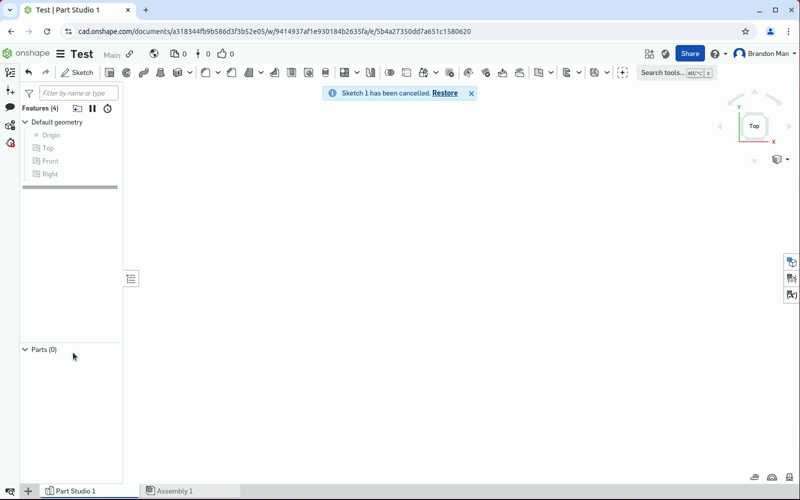
key(up)
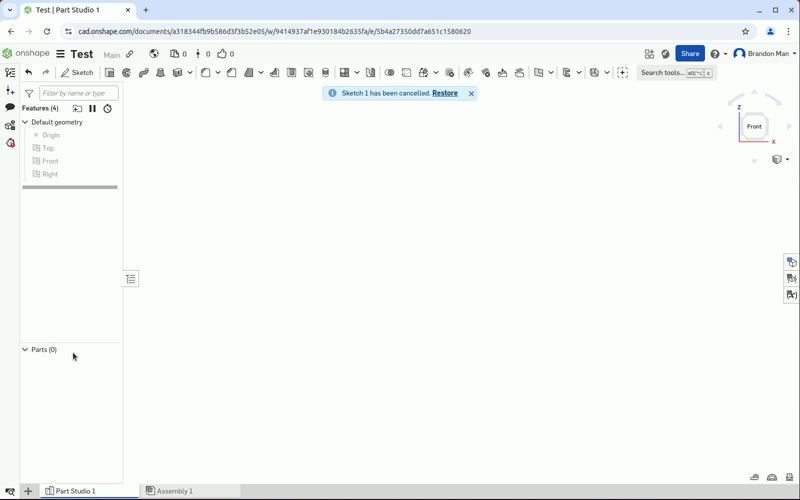
key_up(shift)
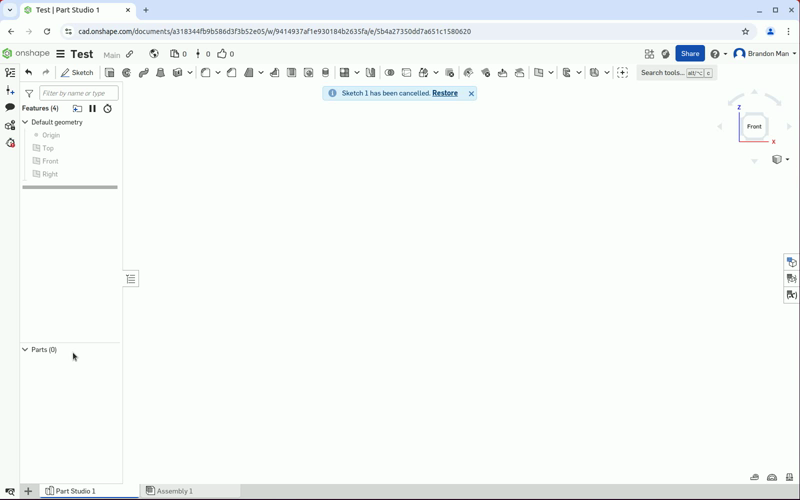
mouse_move(73, 352)
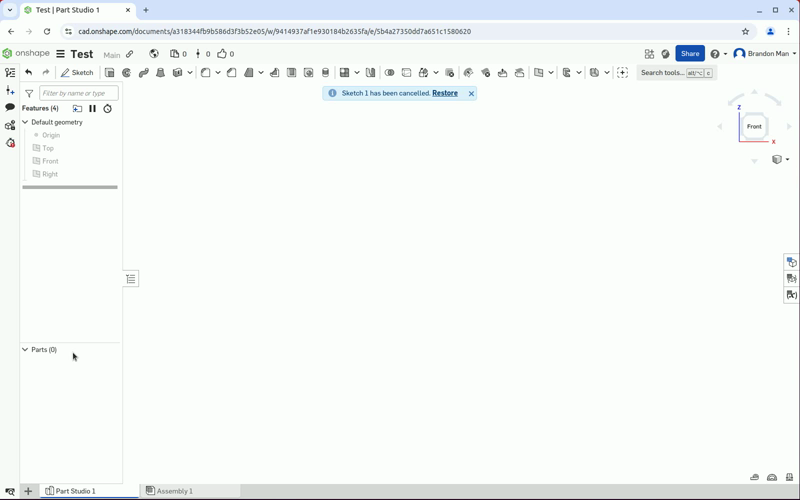
key(shift+y)
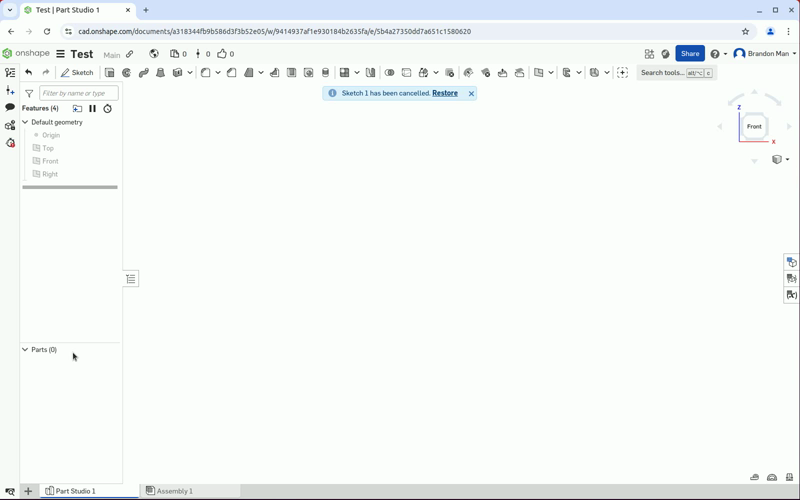
key(shift+s)
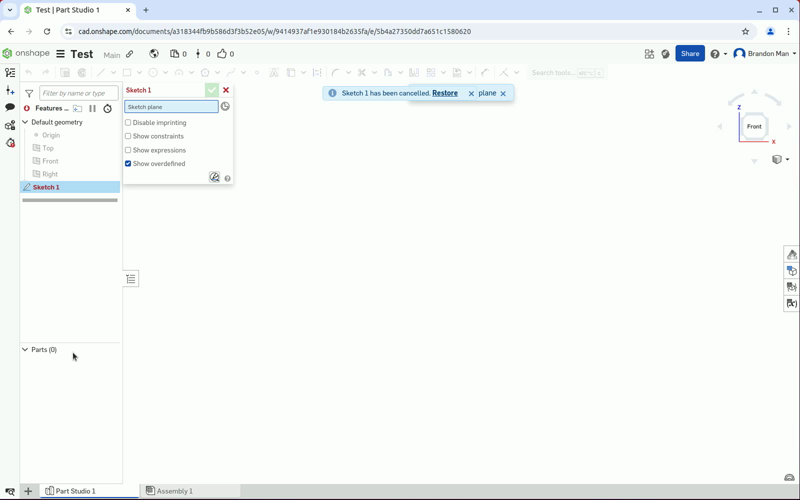
mouse_move(73, 163)
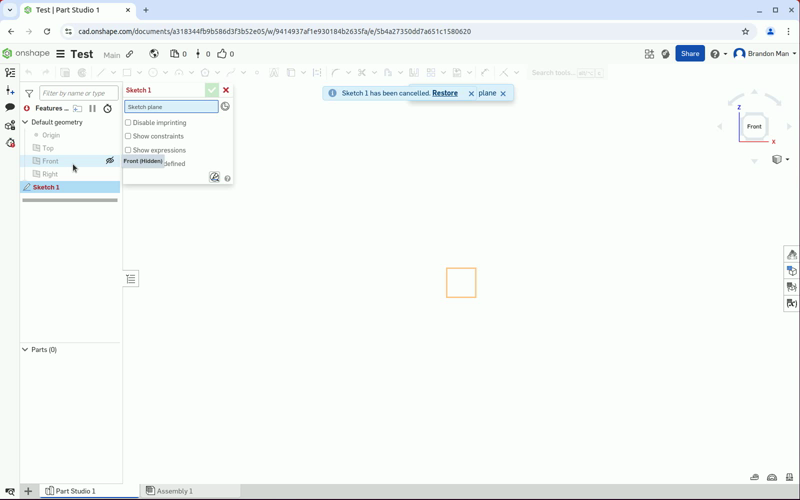
click(73, 163)
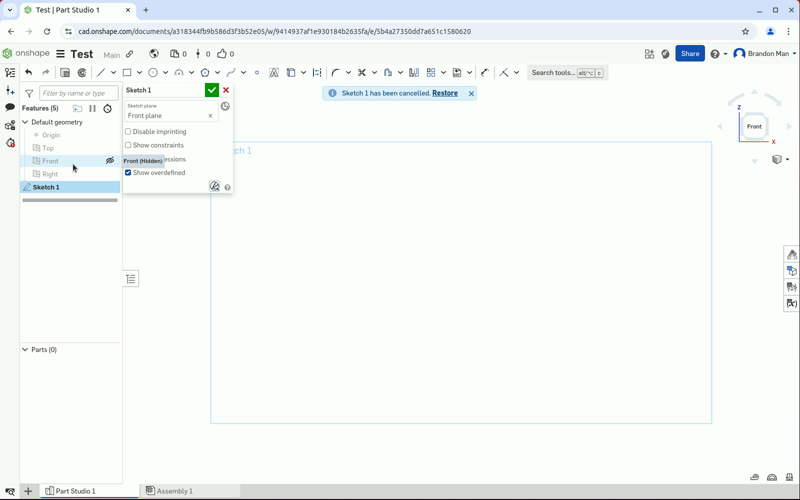
mouse_move(73, 352)
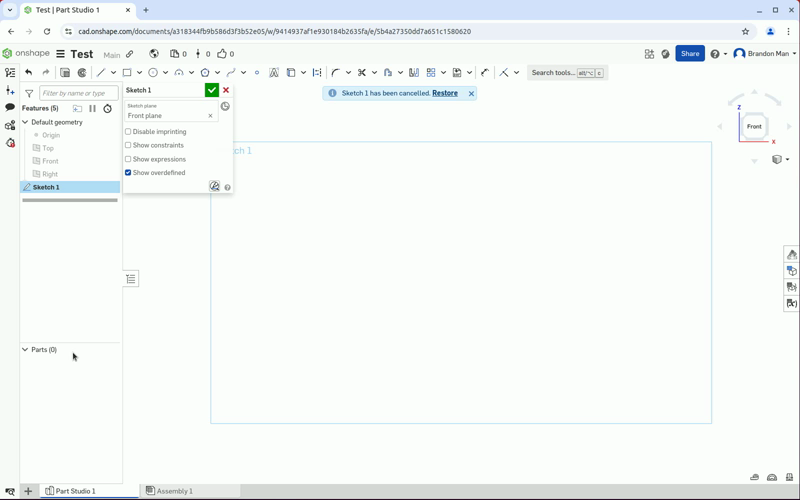
key(y)
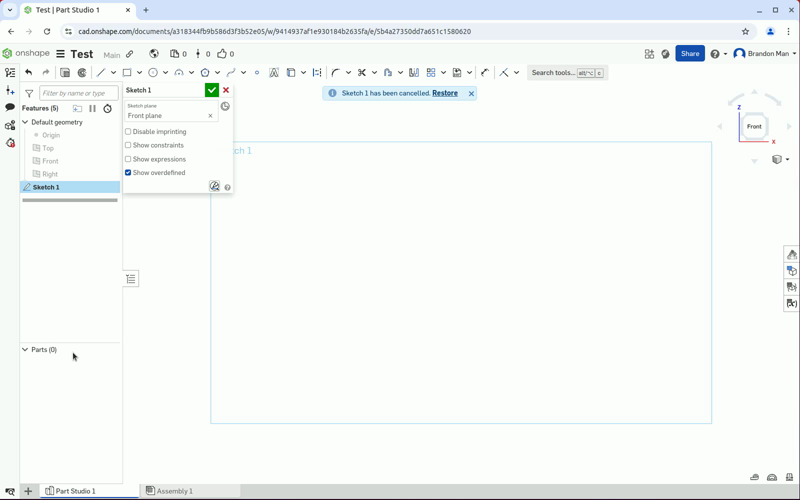
key(l)
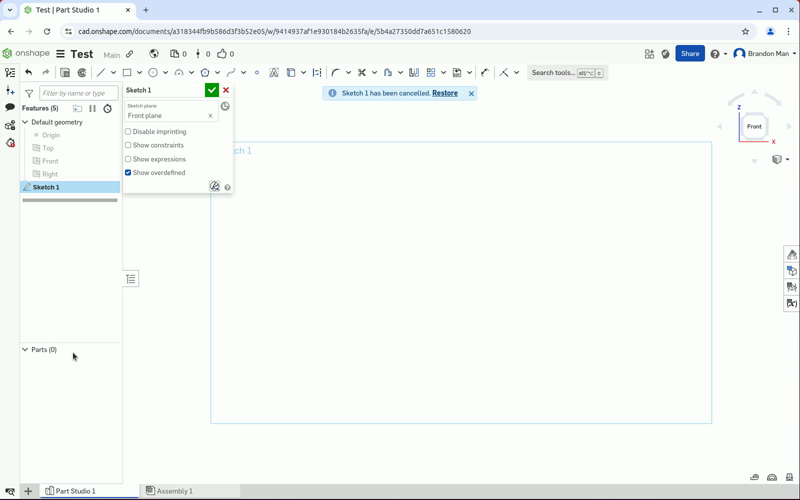
key_down(shift)
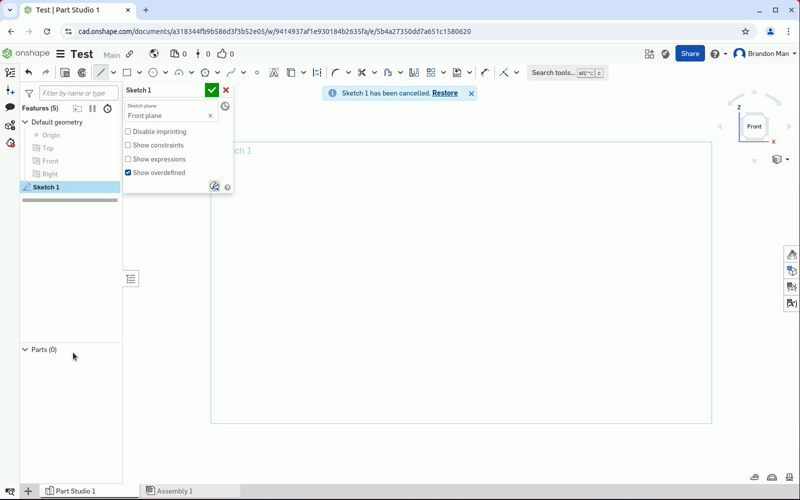
mouse_move(460, 282)
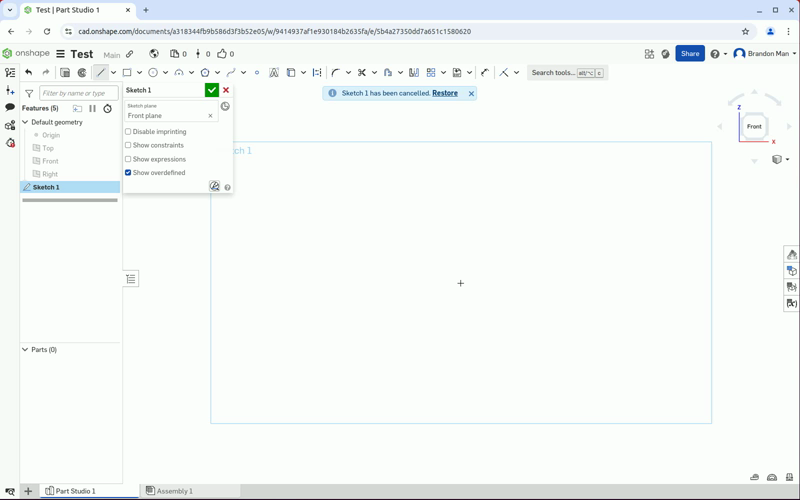
click(460, 282)
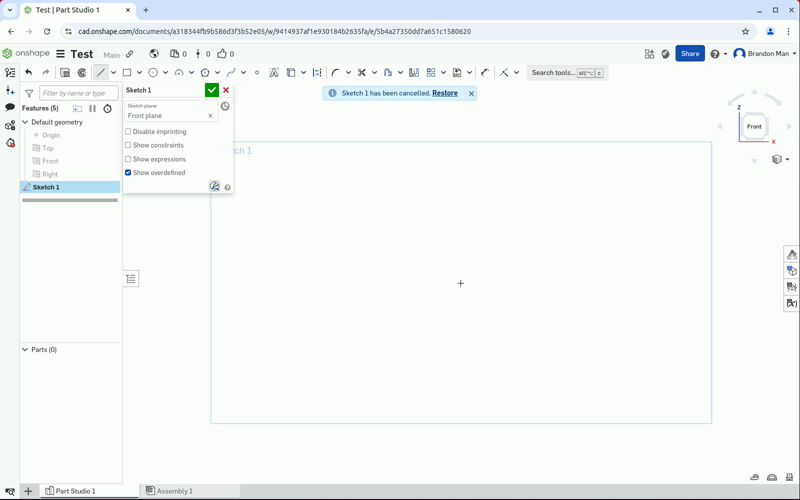
key_up(shift)
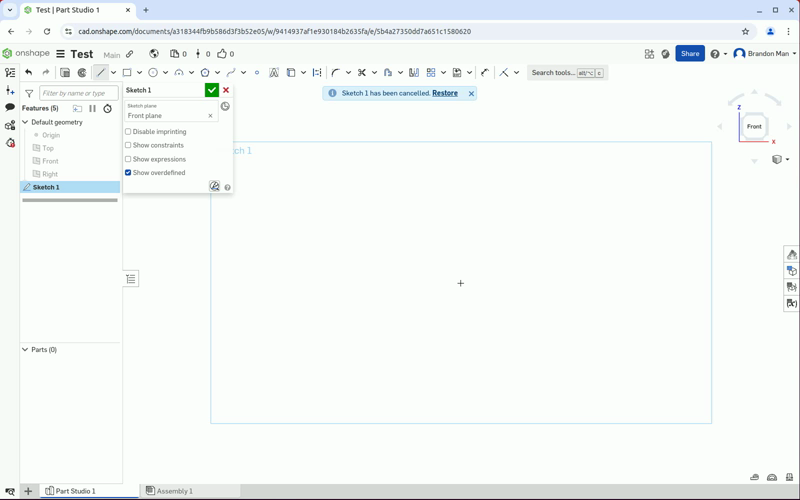
key_down(shift)
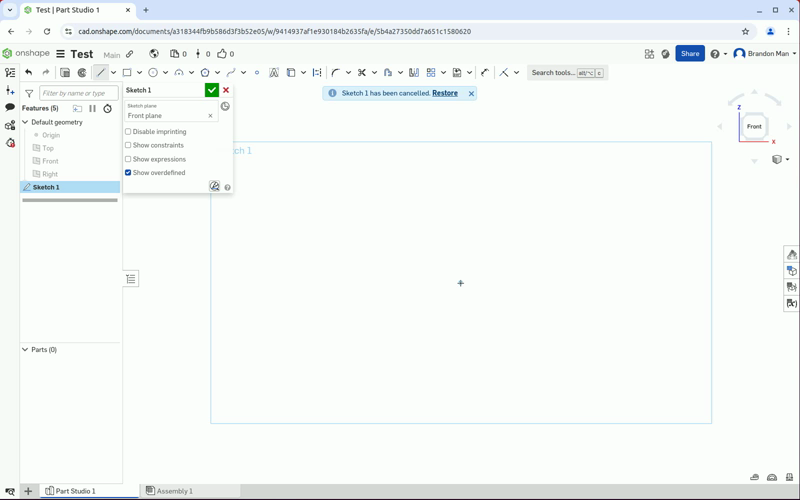
mouse_move(535, 282)
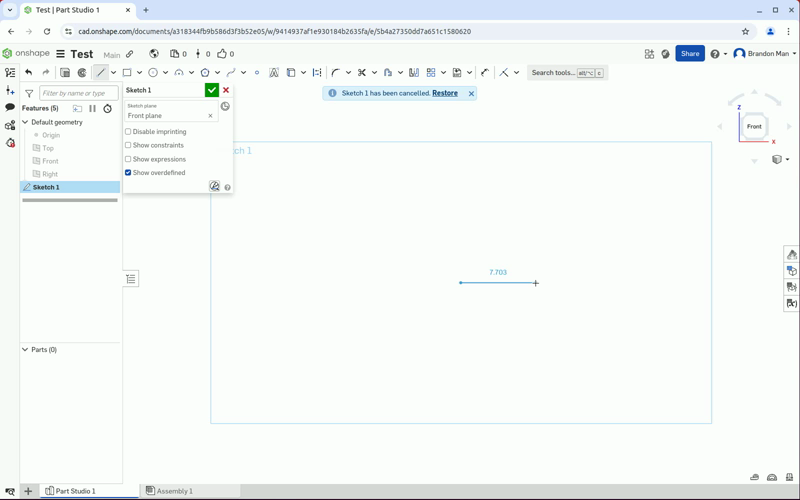
click(535, 282)
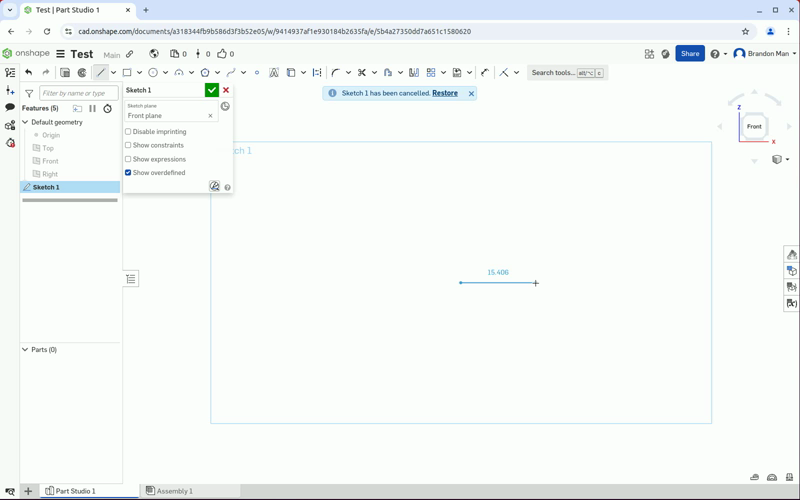
key_up(shift)
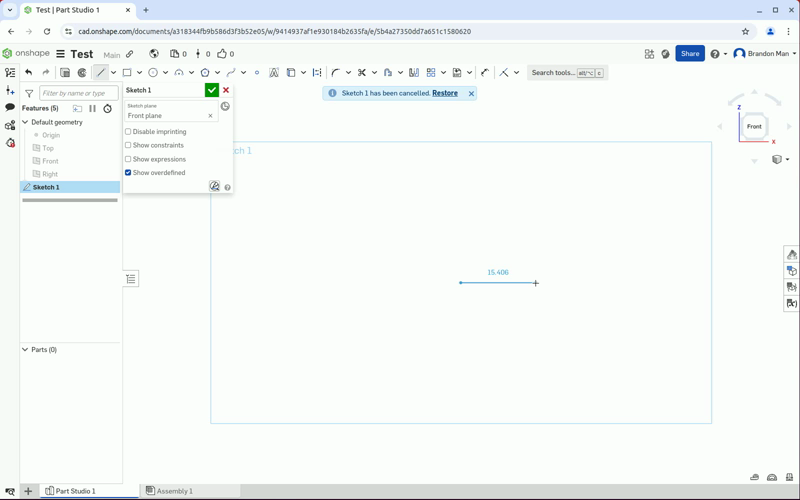
key_down(shift)
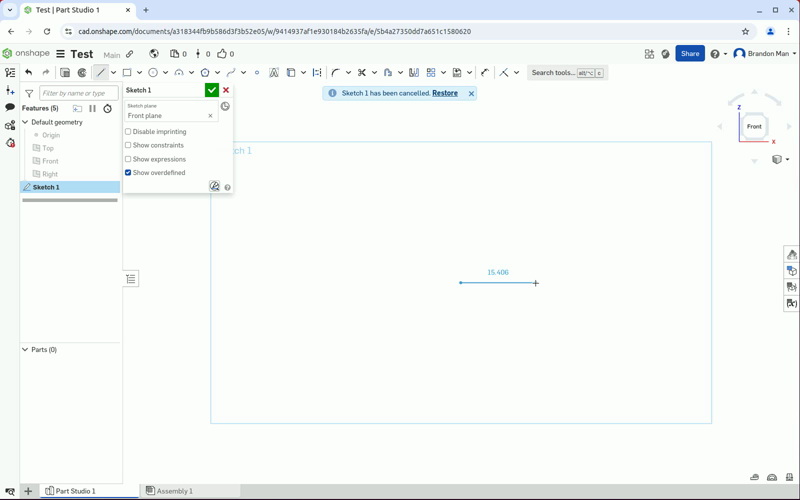
mouse_move(535, 189)
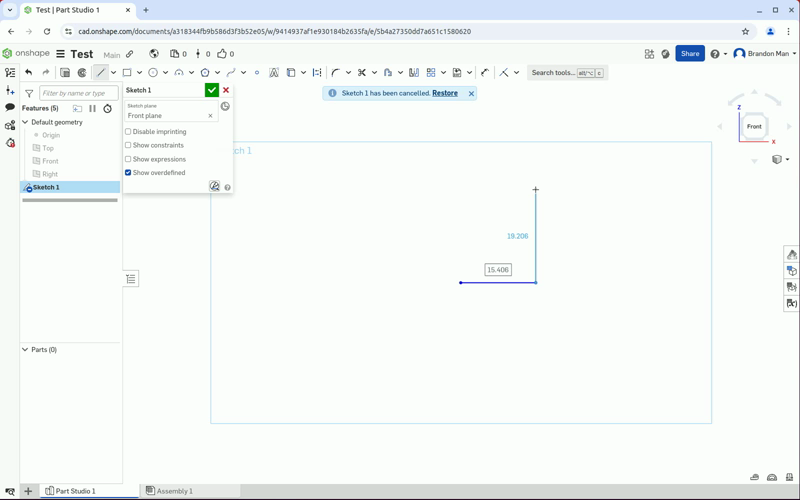
click(535, 189)
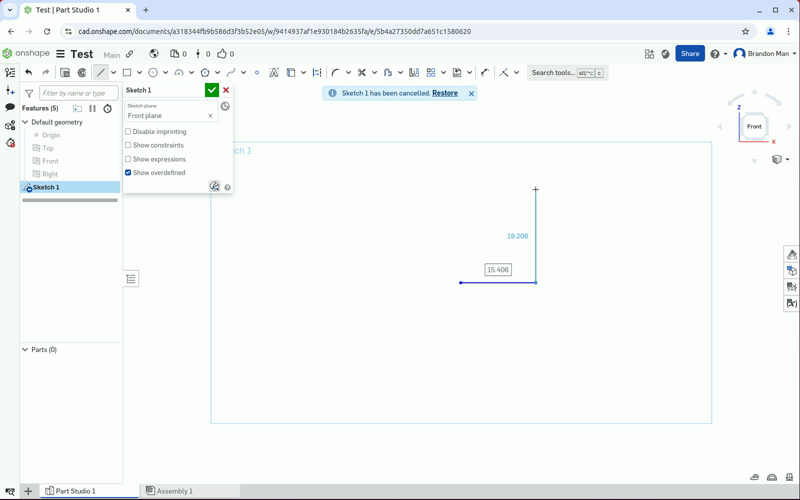
key_up(shift)
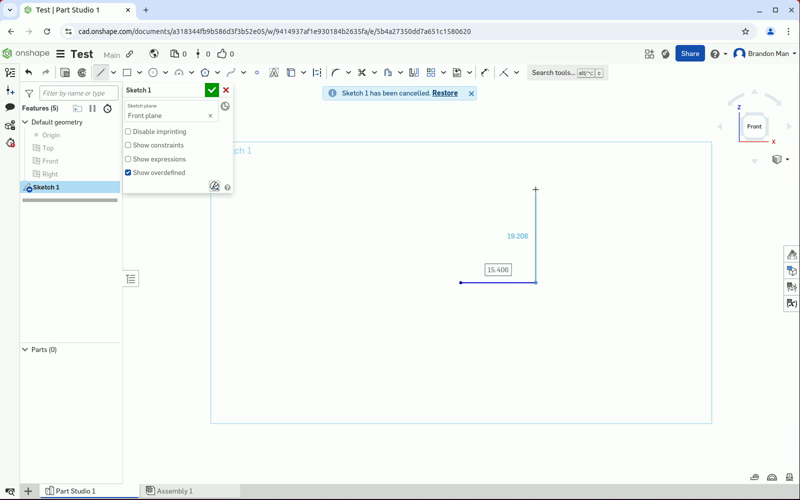
key_down(shift)
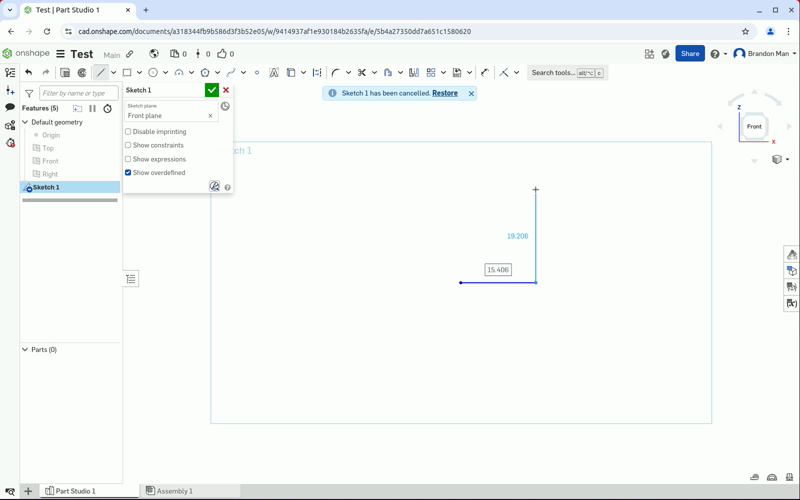
mouse_move(565, 189)
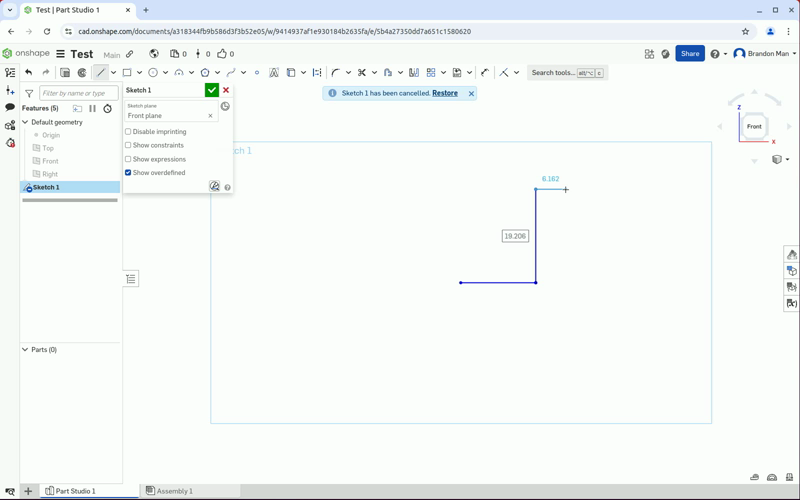
mouse_move(498, 189)
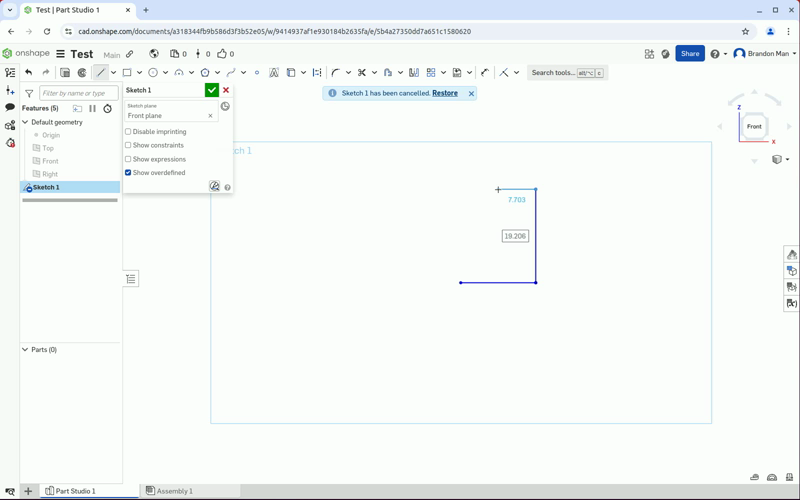
click(498, 189)
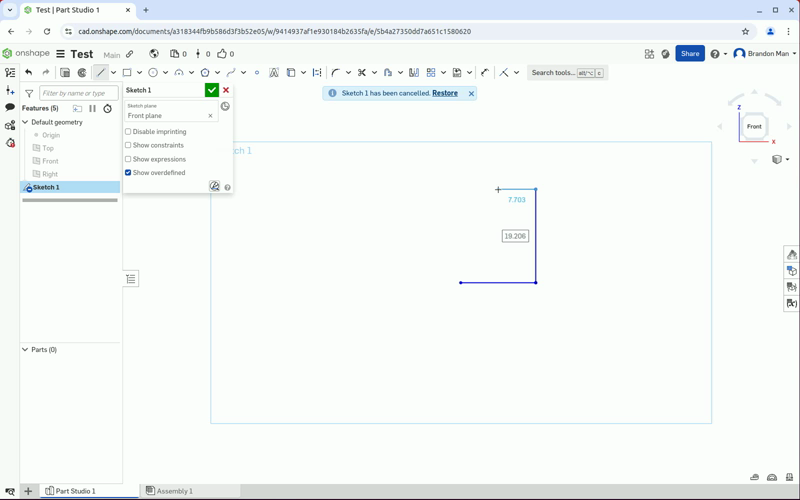
key_up(shift)
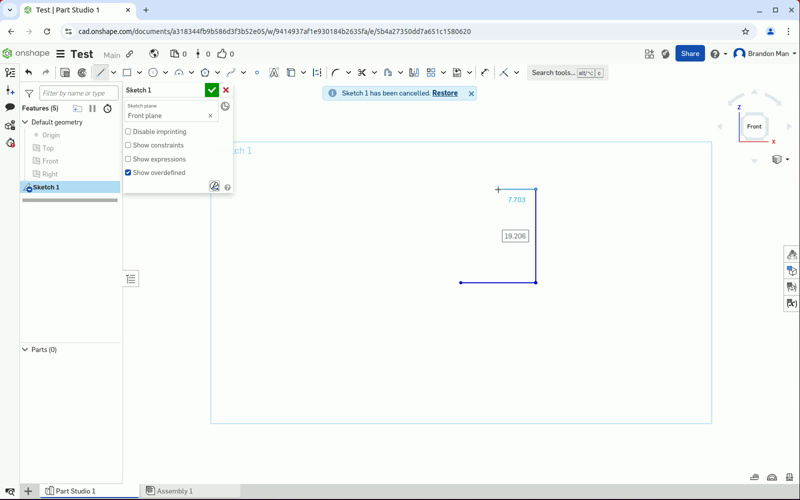
key_down(shift)
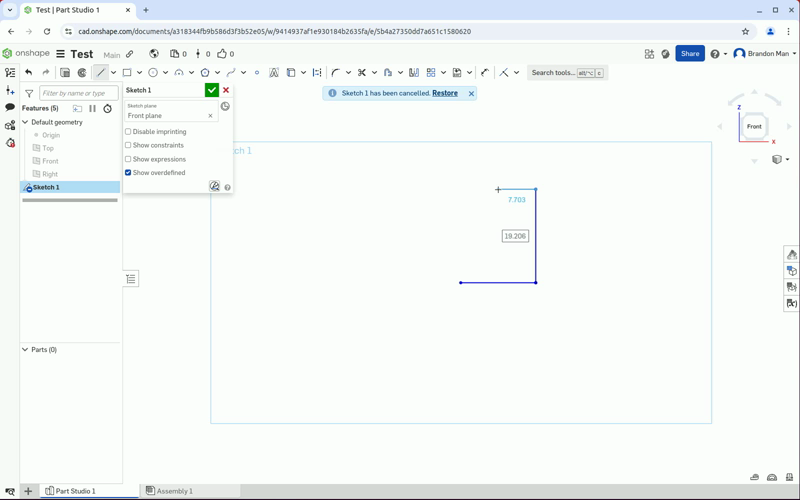
mouse_move(528, 189)
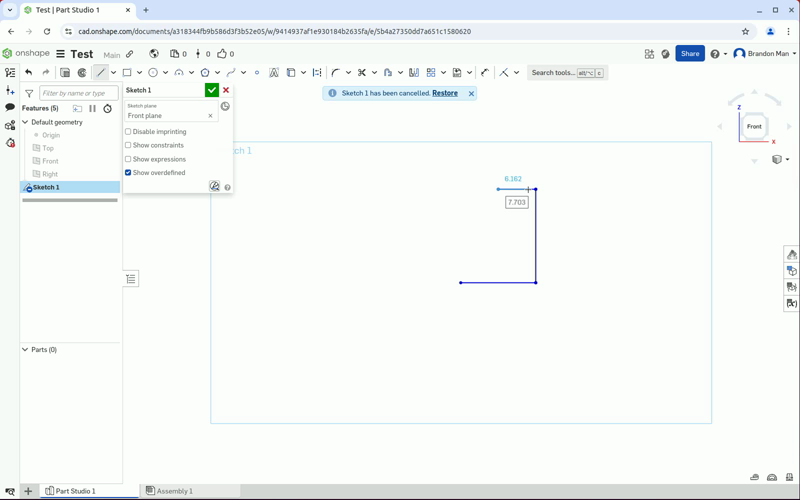
mouse_move(498, 245)
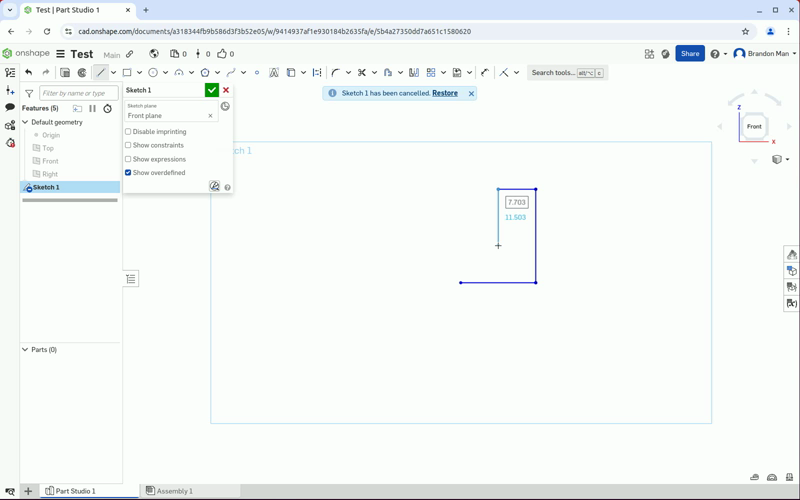
click(498, 245)
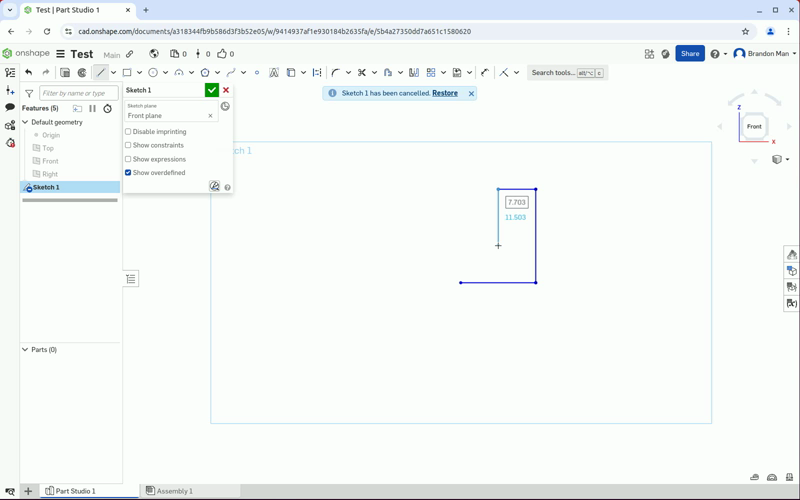
key_up(shift)
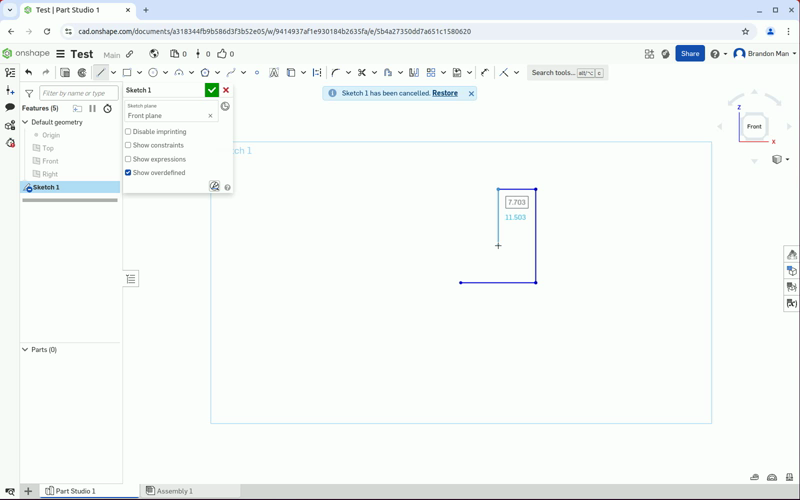
key_down(shift)
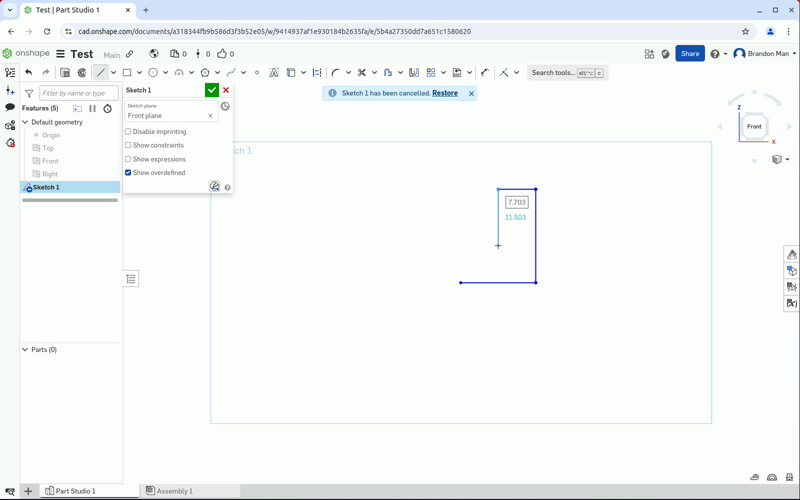
mouse_move(528, 245)
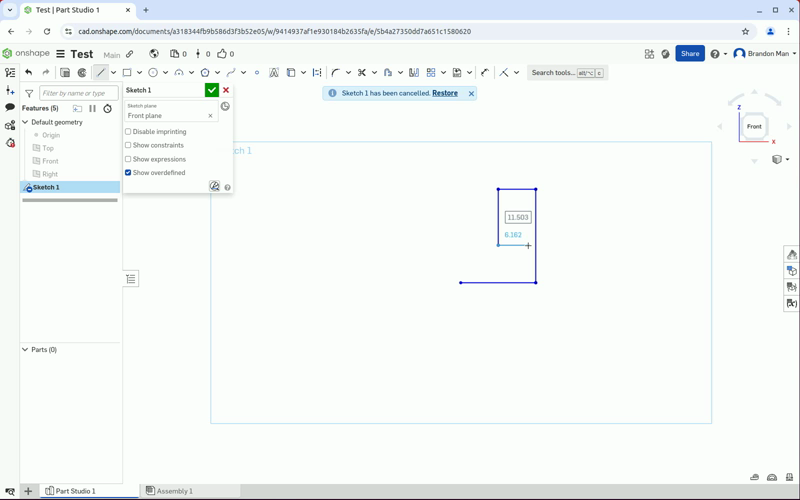
mouse_move(460, 245)
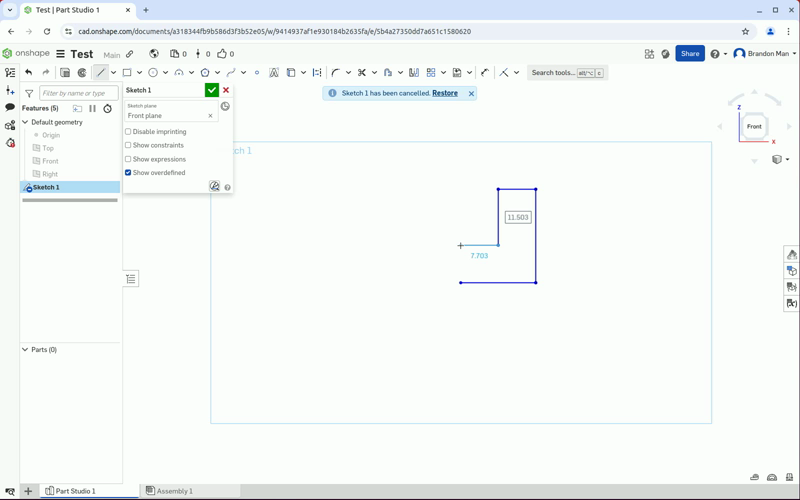
click(460, 245)
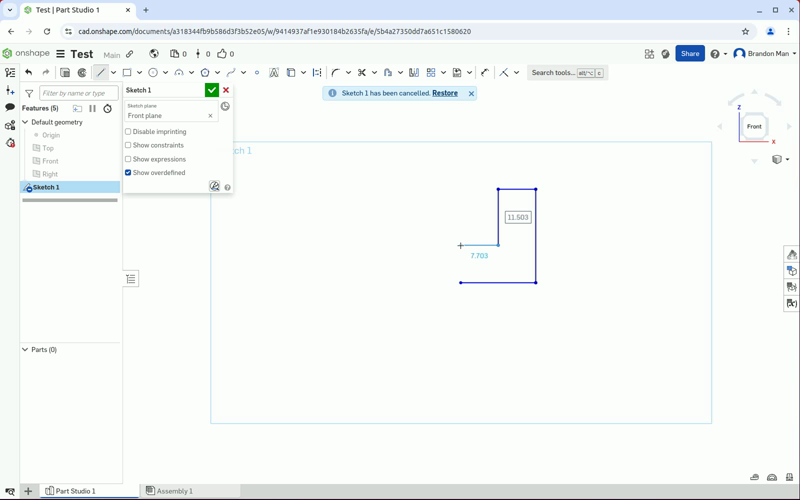
key_up(shift)
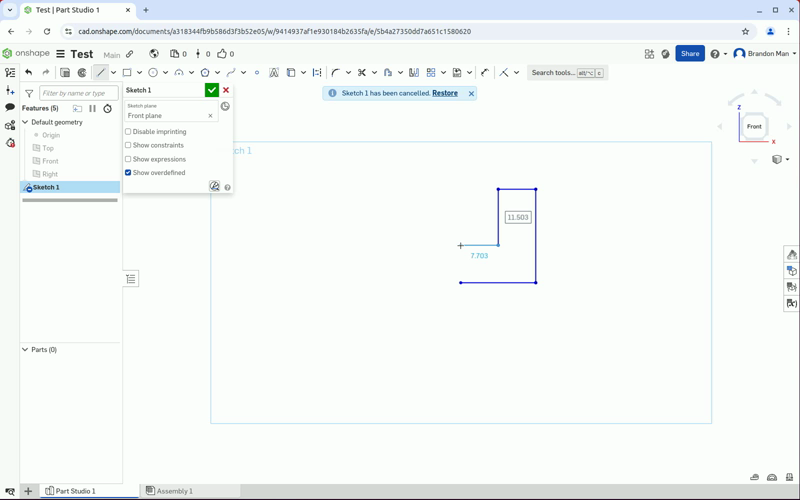
mouse_move(490, 245)
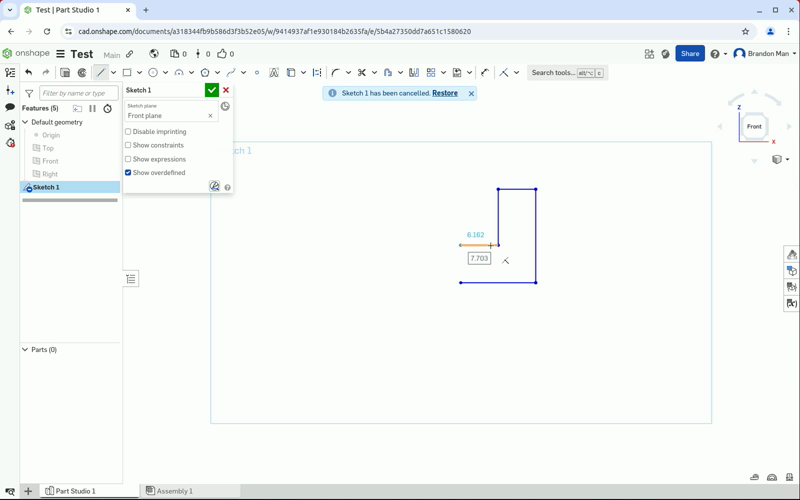
key_down(shift)
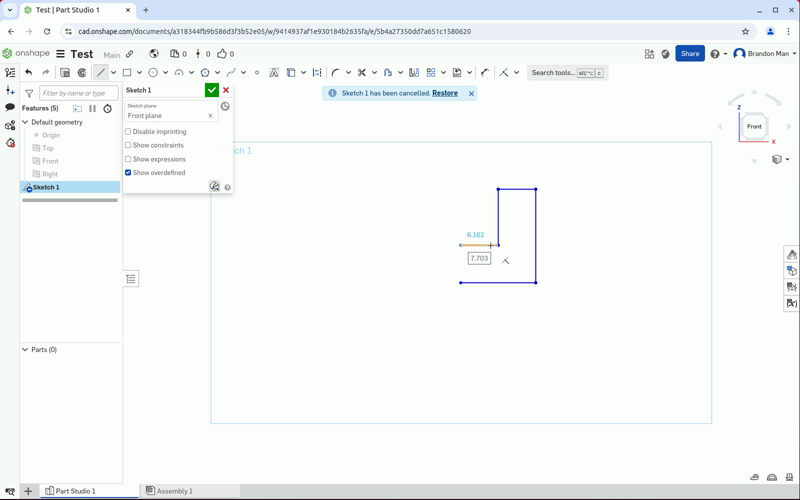
mouse_move(460, 282)
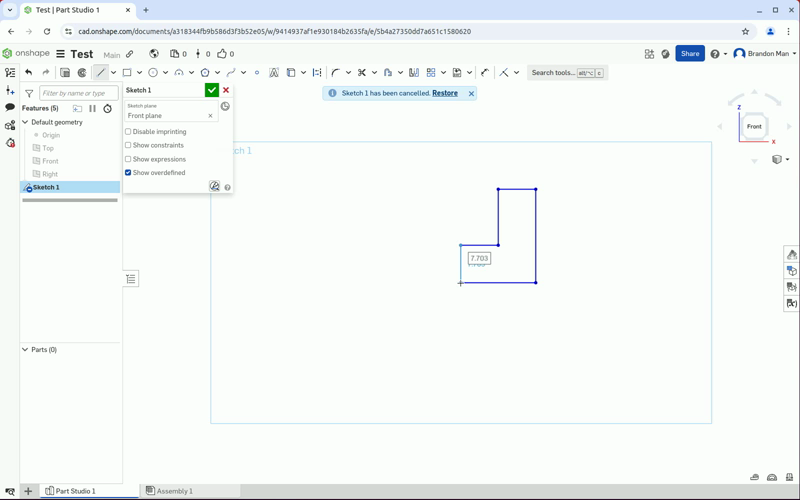
key_up(shift)
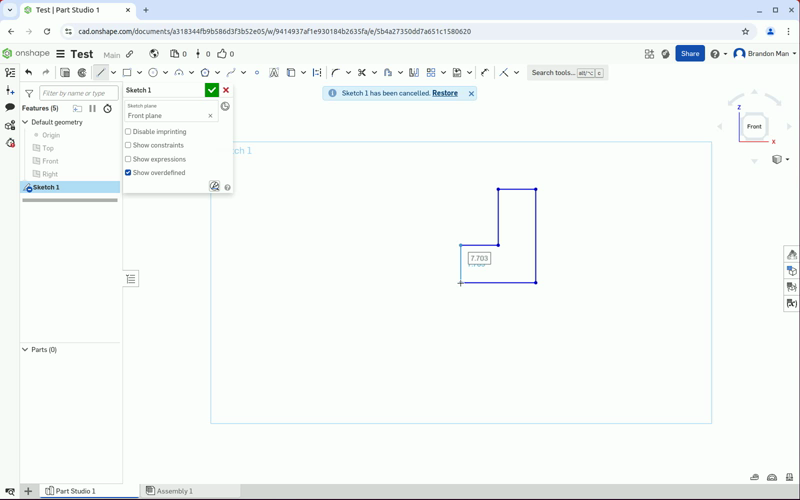
click(460, 282)
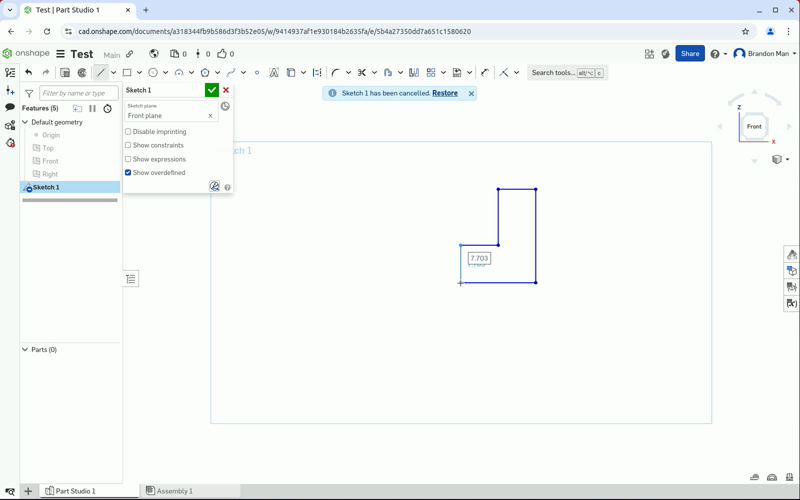
key(esc)
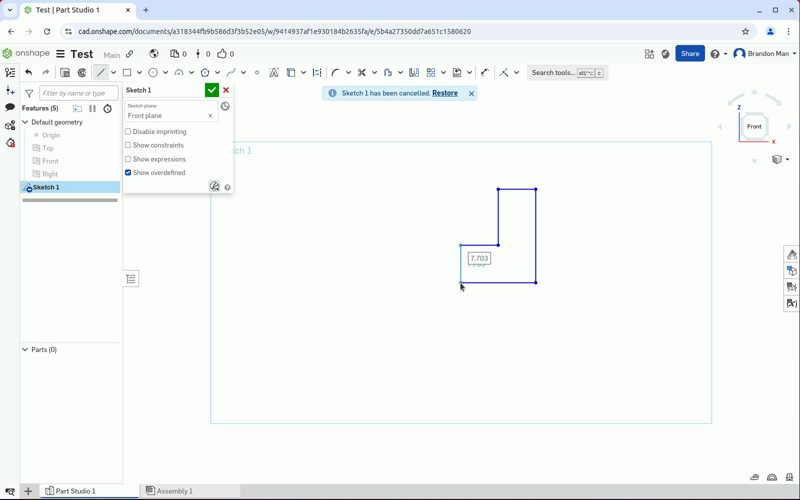
mouse_move(508, 269)
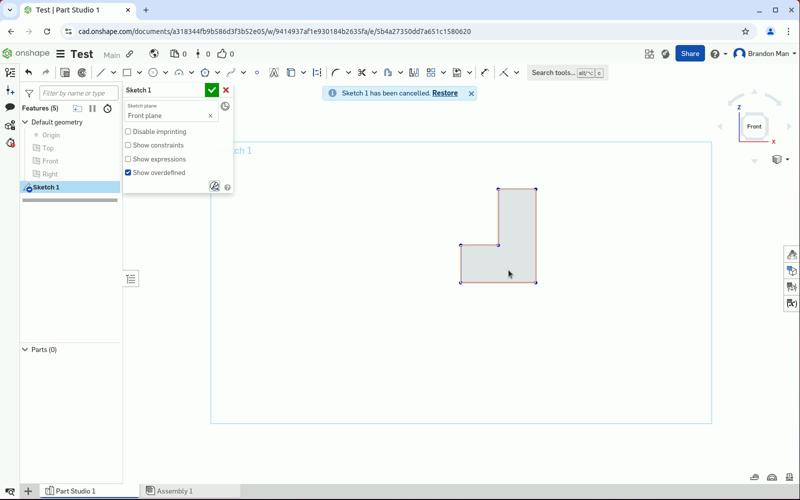
click(508, 269)
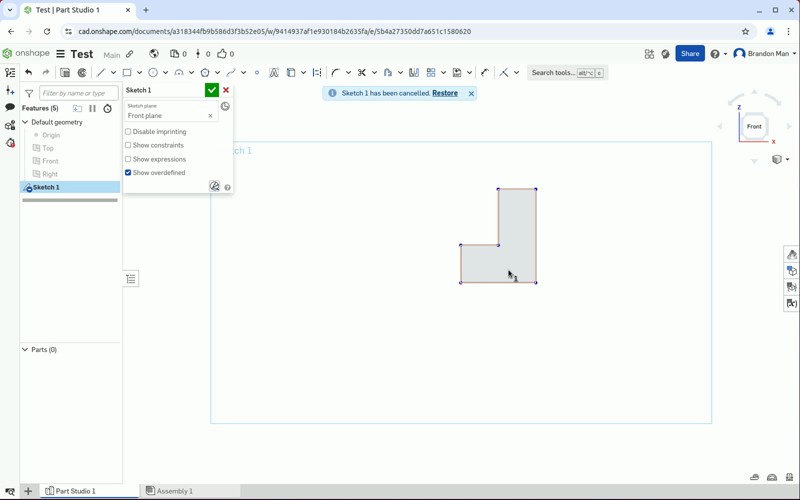
mouse_move(73, 352)
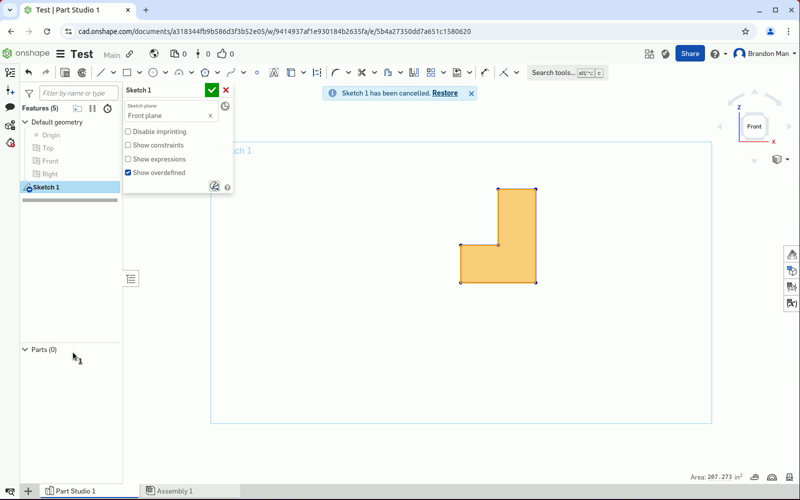
key(shift+y)
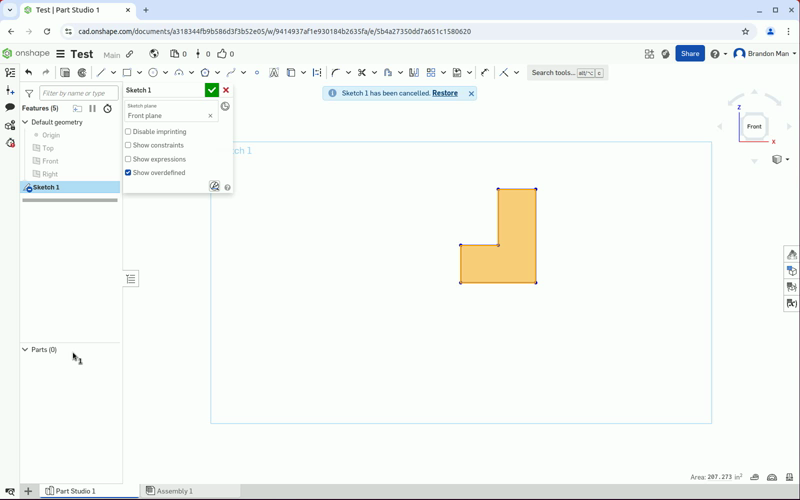
key(shift+e)
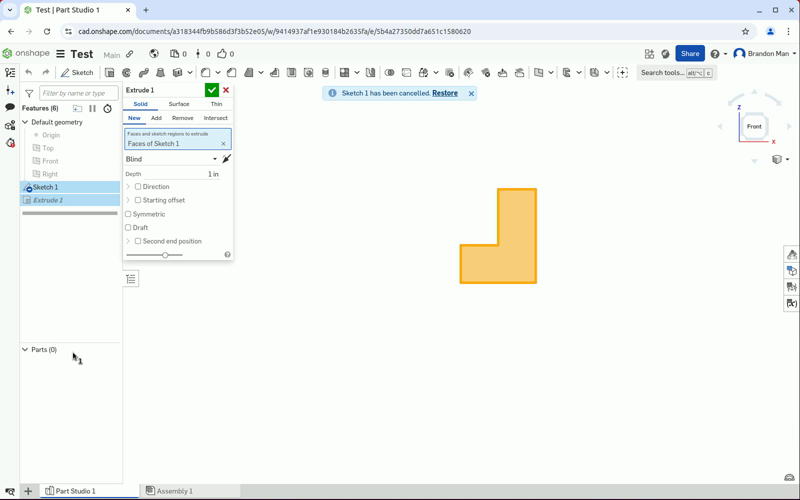
mouse_move(143, 106)
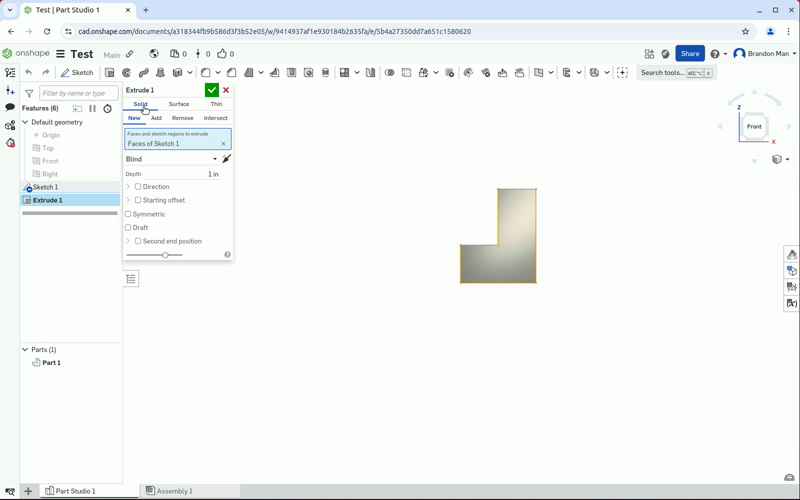
click(143, 106)
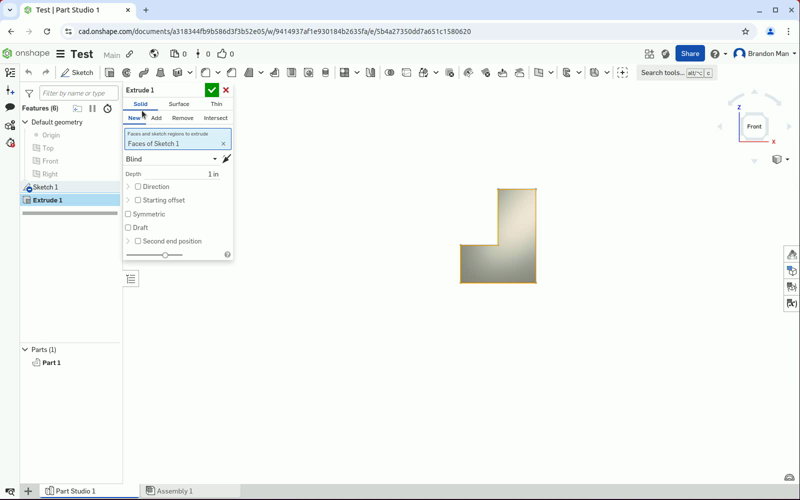
mouse_move(137, 120)
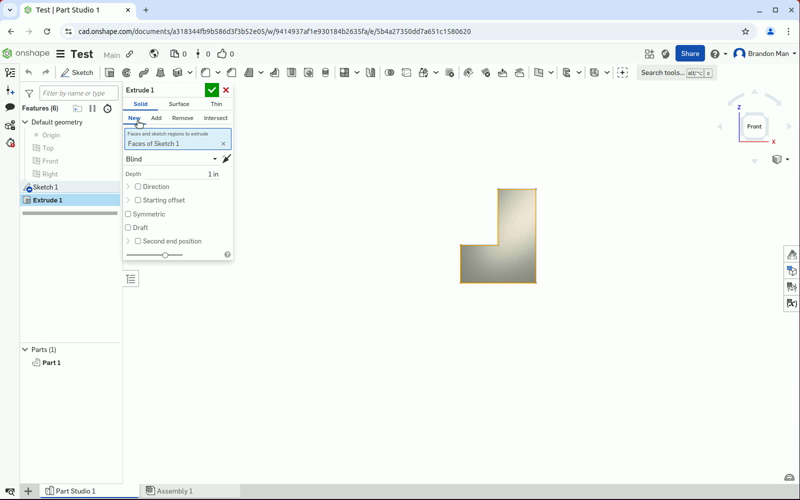
click(137, 120)
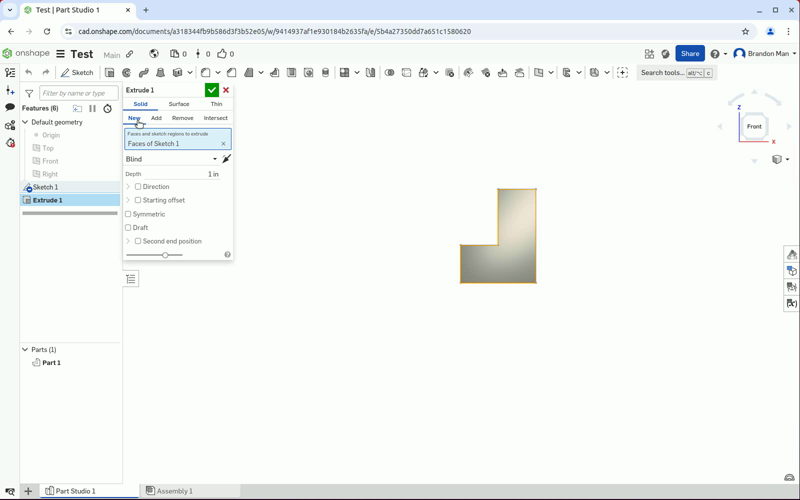
key(tab, 4)
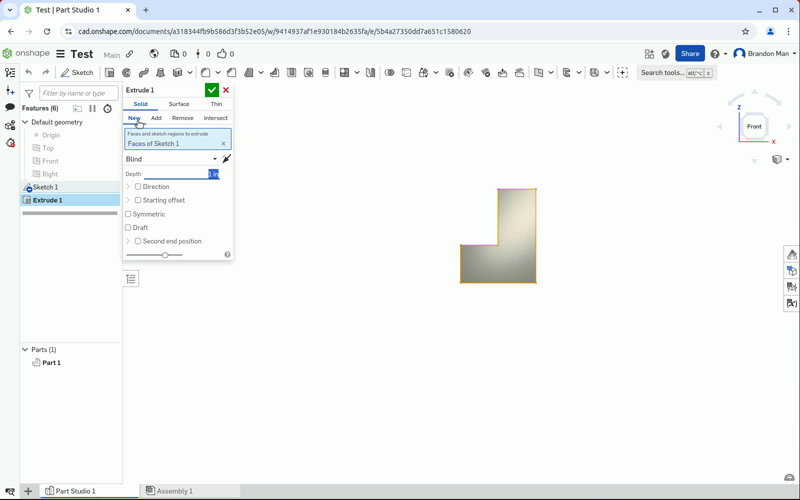
text(23.108)
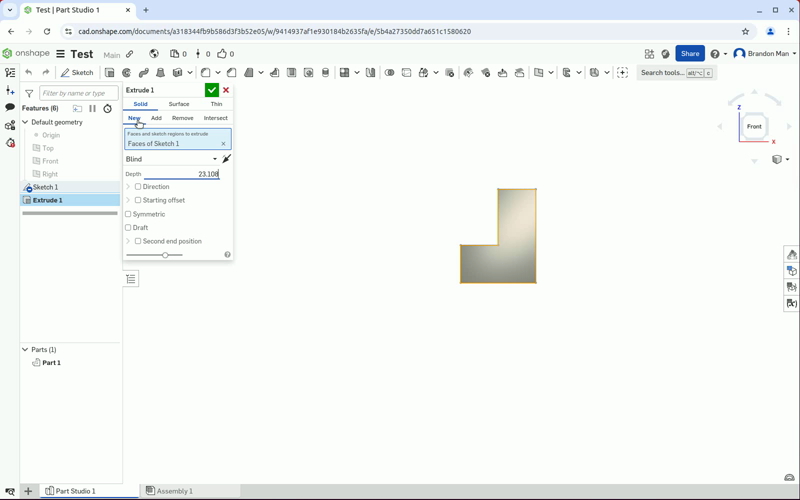
key(enter)
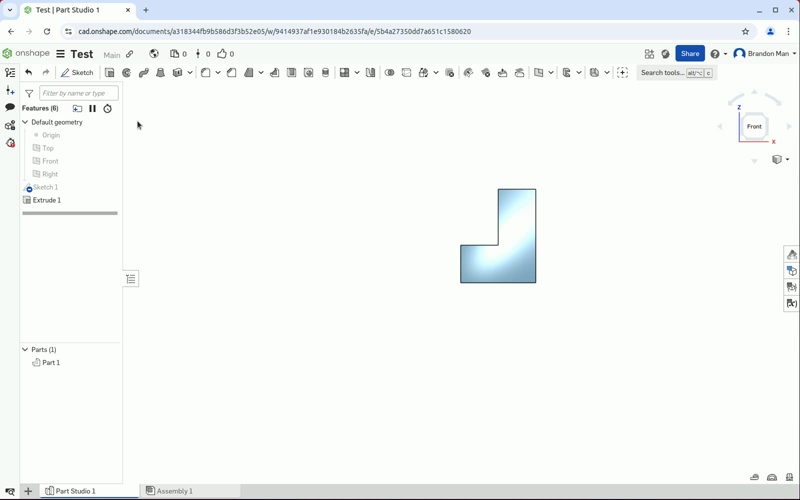
key(shift+h)
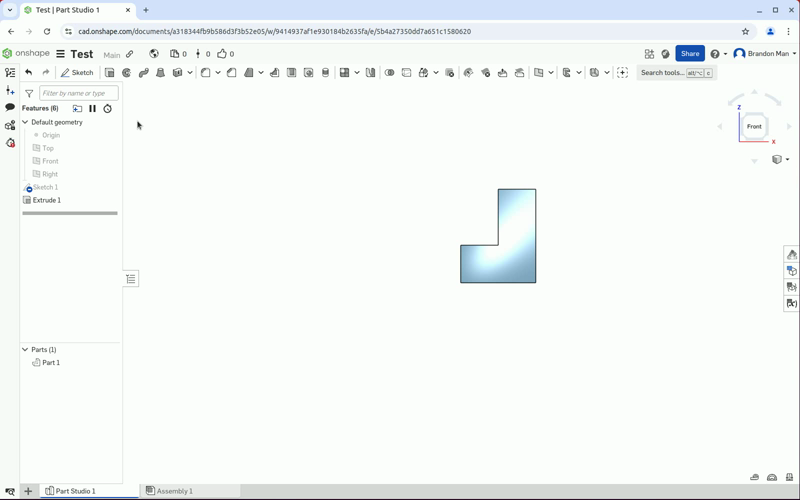
key(shift+h)
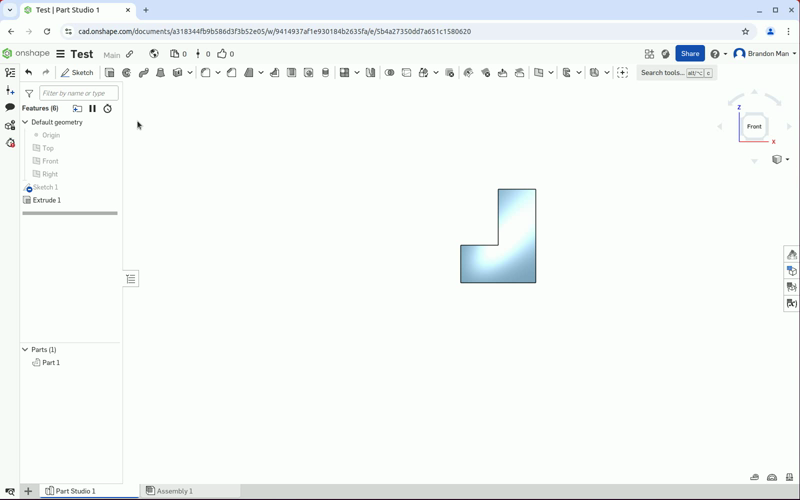
mouse_move(73, 189)
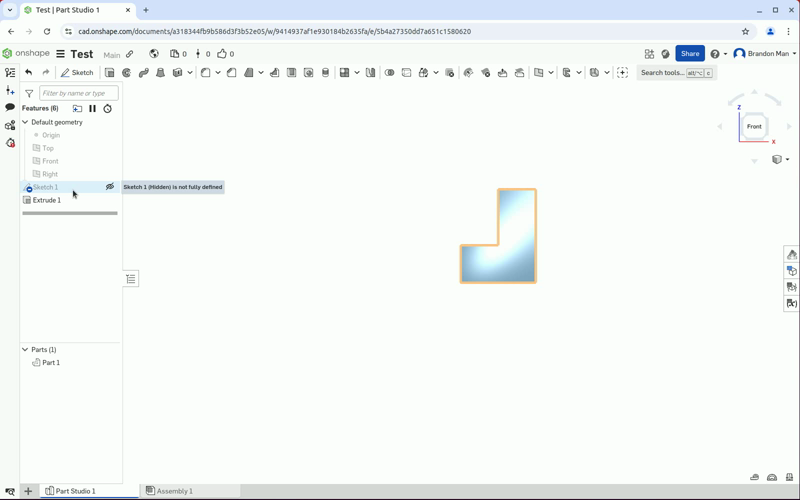
click(73, 189)
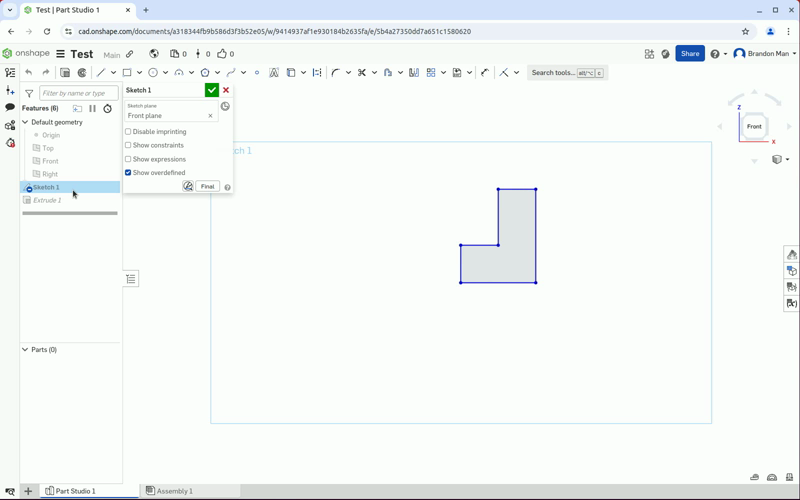
mouse_move(229, 92)
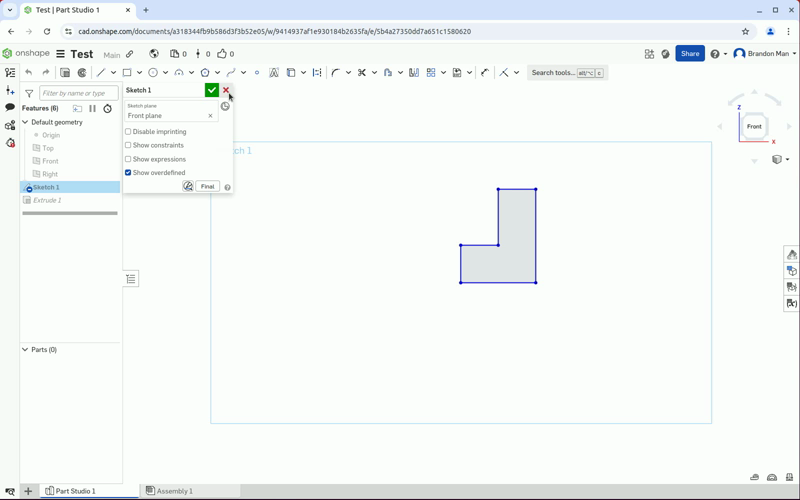
click(229, 92)
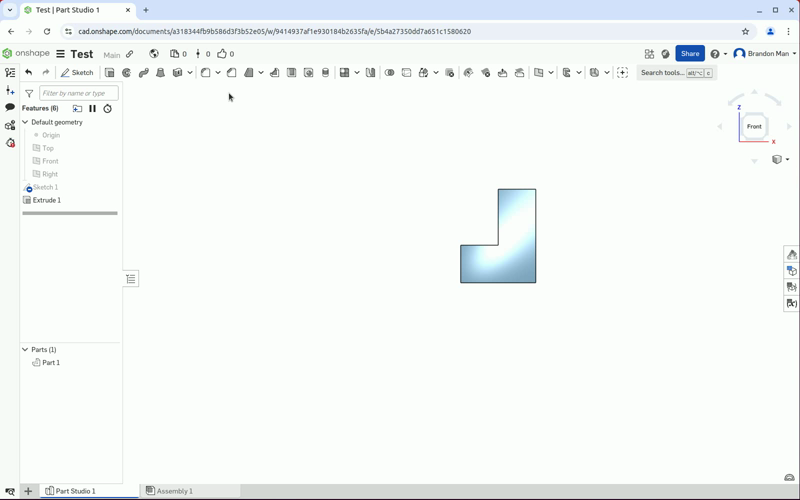
mouse_move(73, 352)
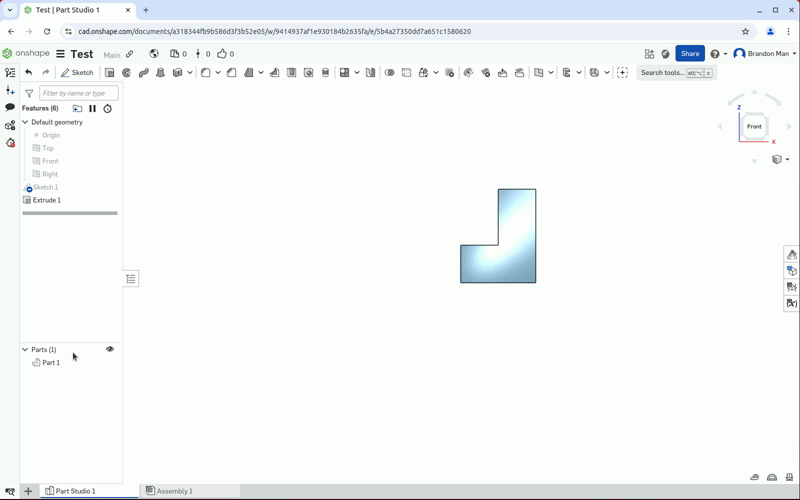
key(y)
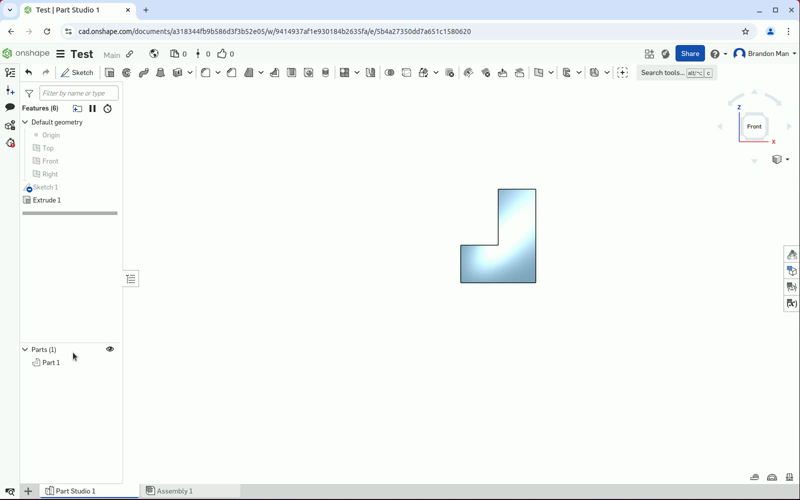
key(shift+p)
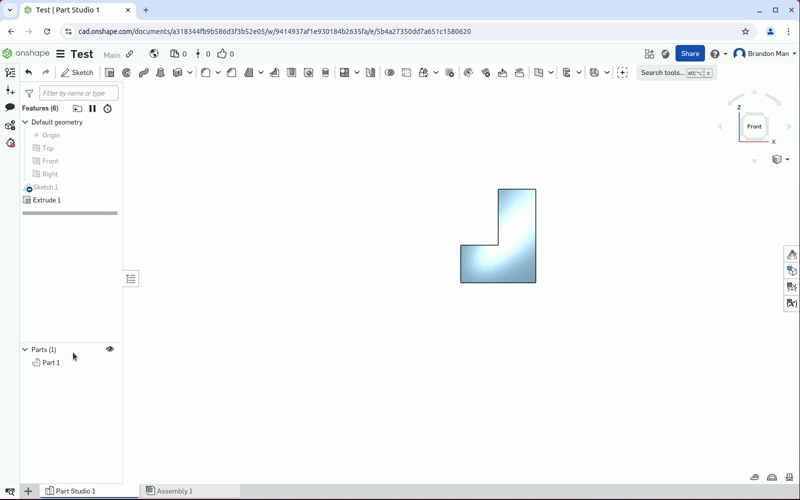
key(space)
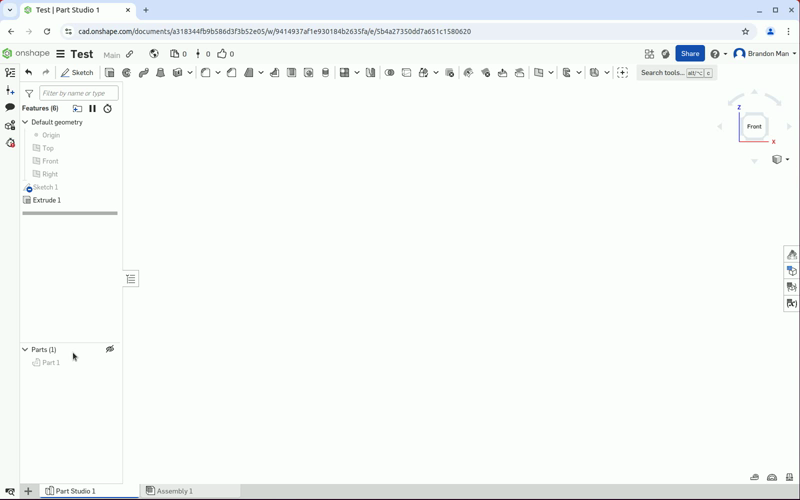
key_down(shift)
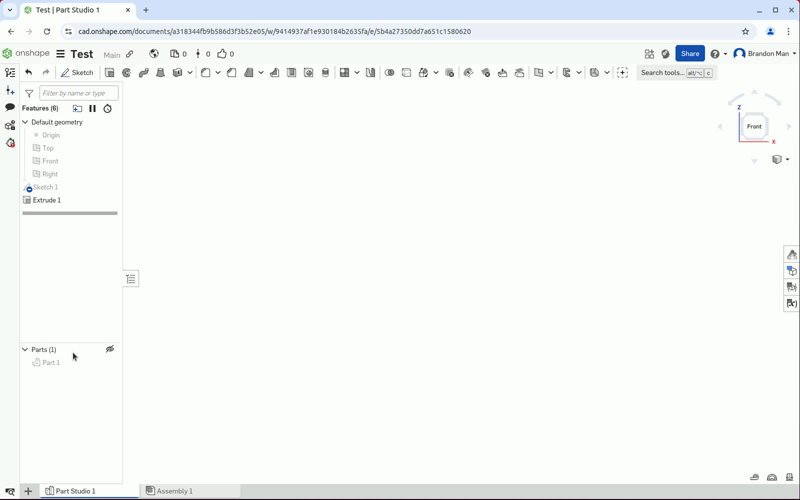
key(left)
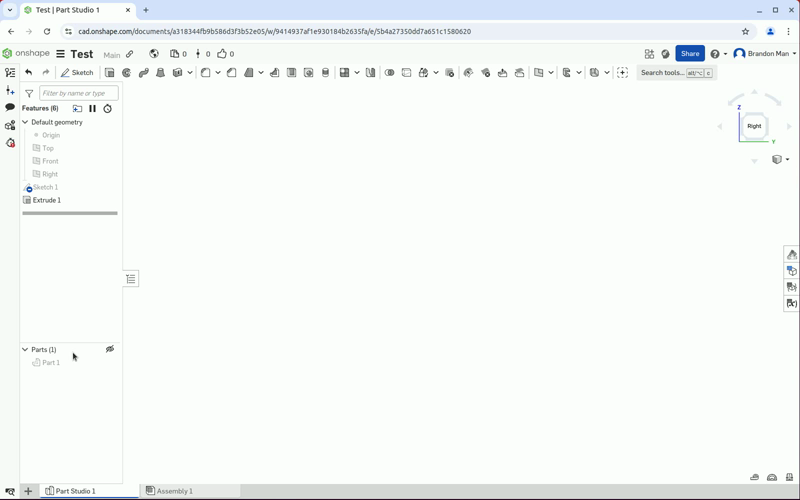
key_up(shift)
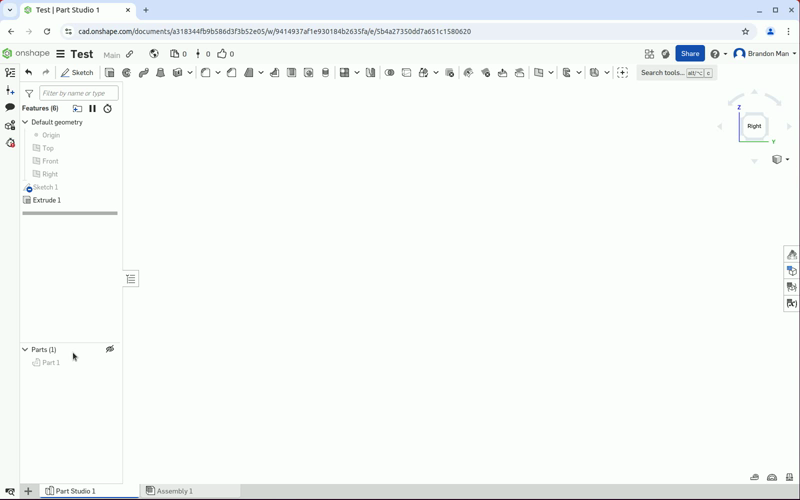
mouse_move(73, 352)
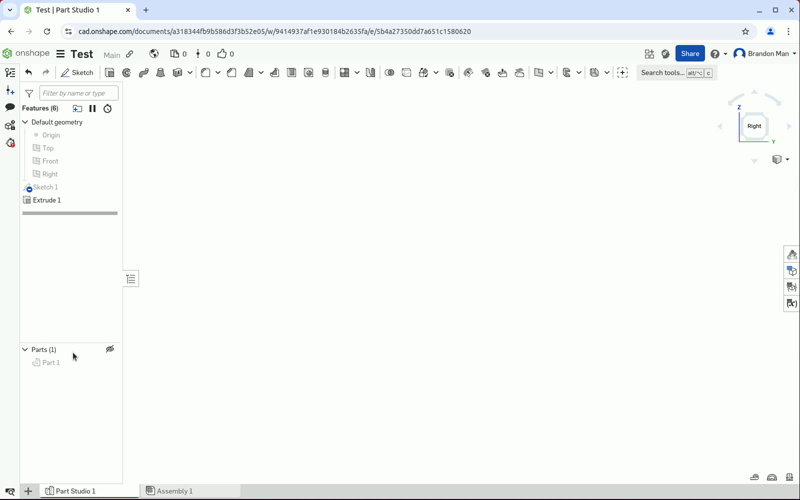
key(shift+y)
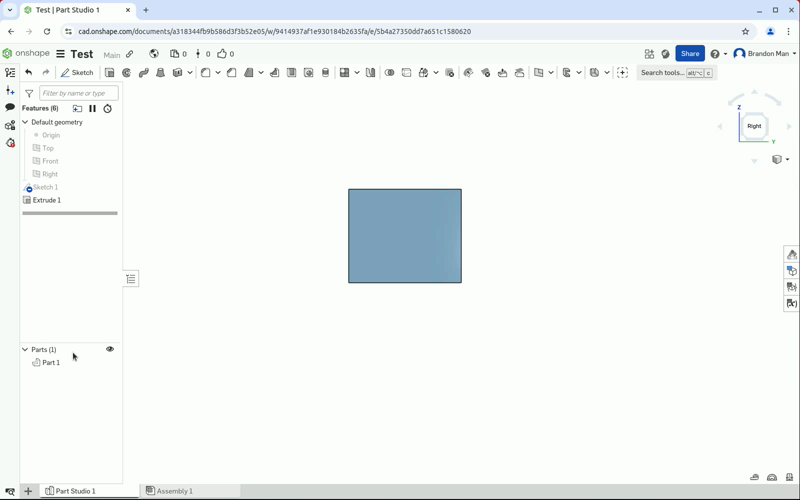
mouse_move(541, 75)
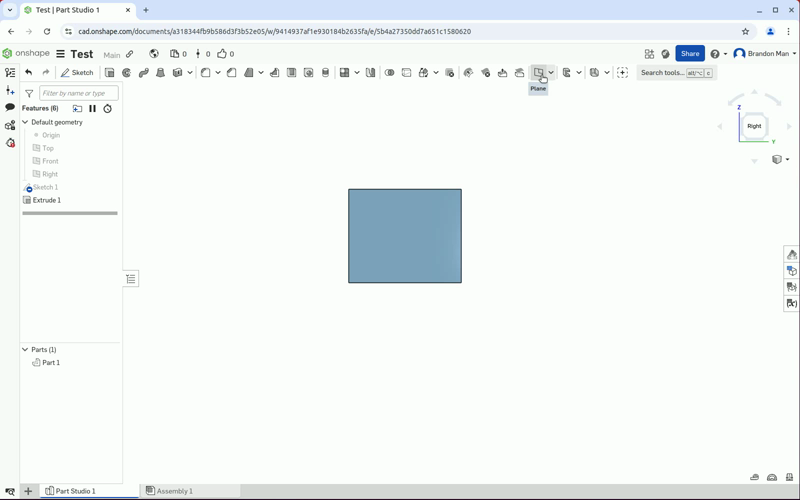
click(541, 75)
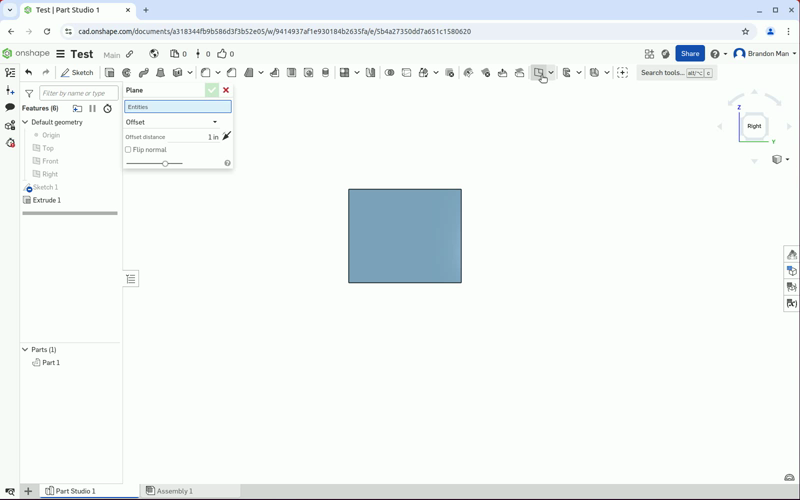
mouse_move(73, 176)
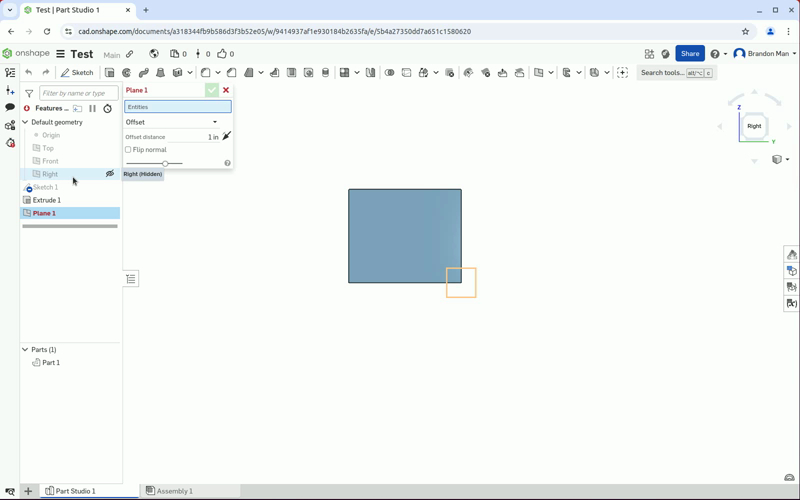
click(73, 176)
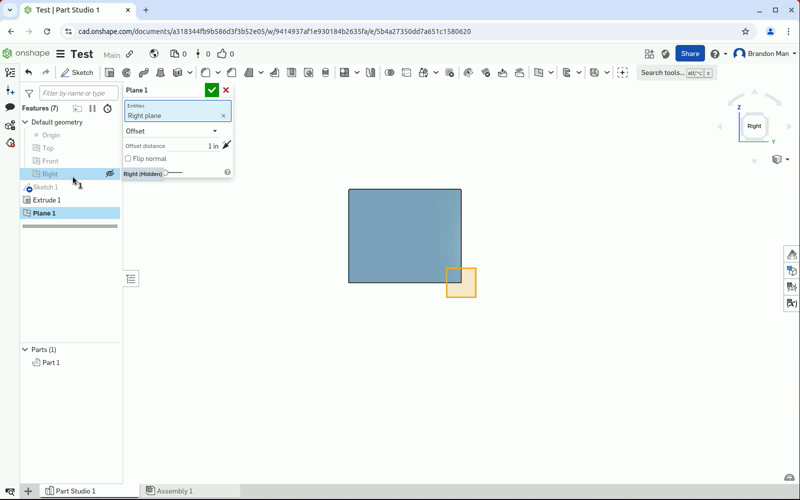
key(tab, 2)
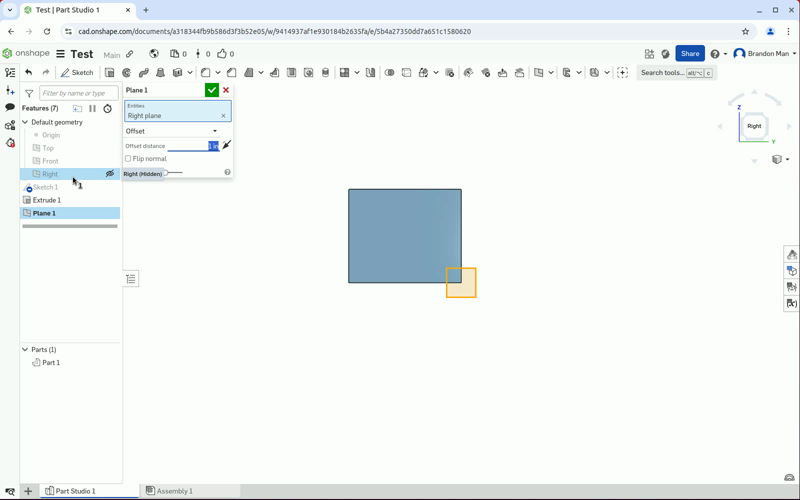
text(7.703)
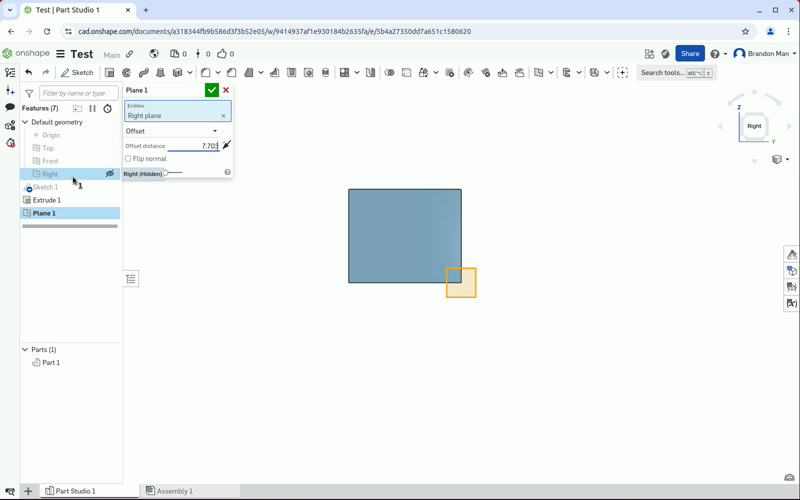
key(enter, 2)
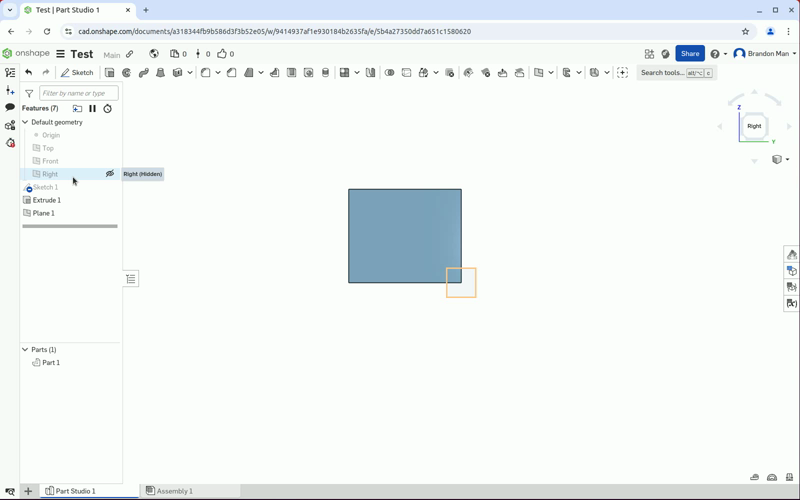
key(shift+s)
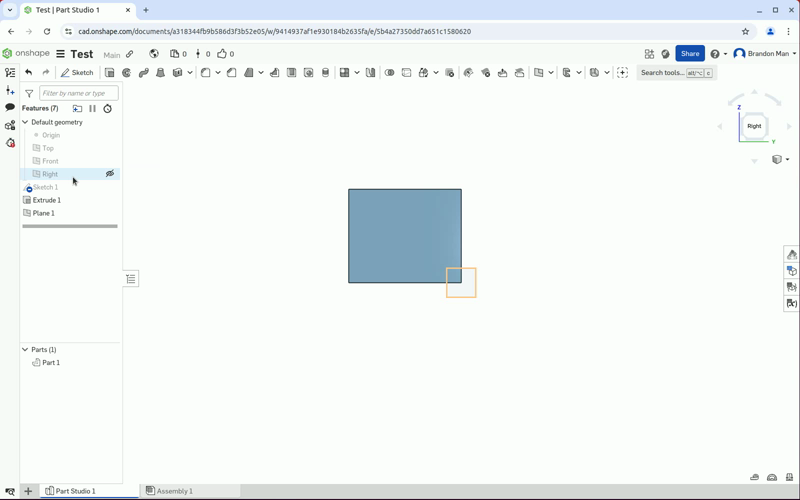
mouse_move(73, 215)
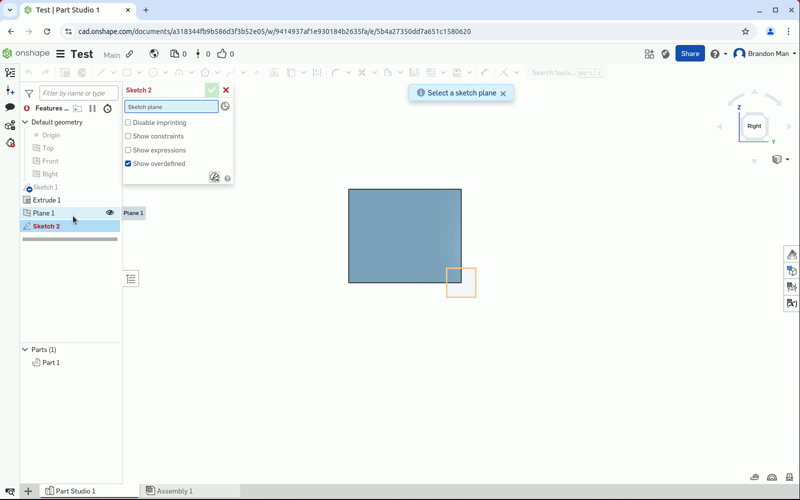
click(73, 215)
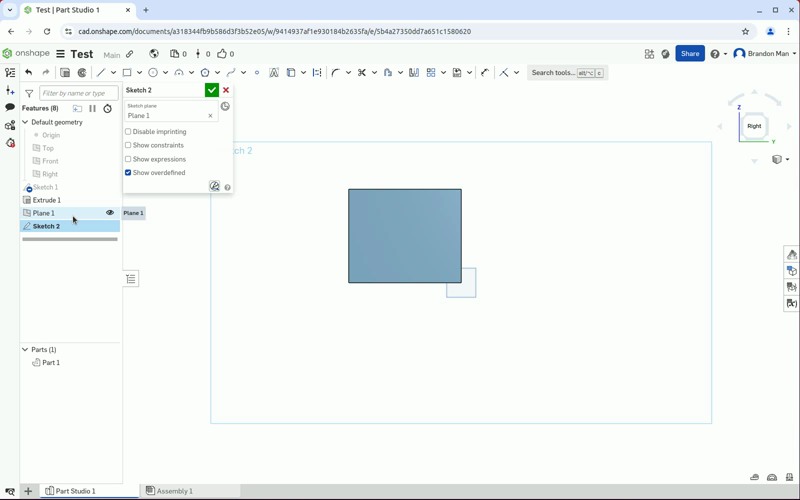
mouse_move(73, 352)
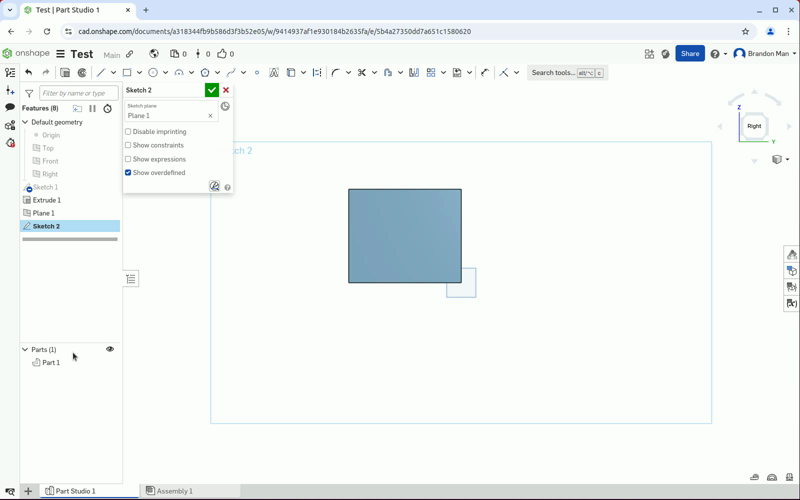
key(y)
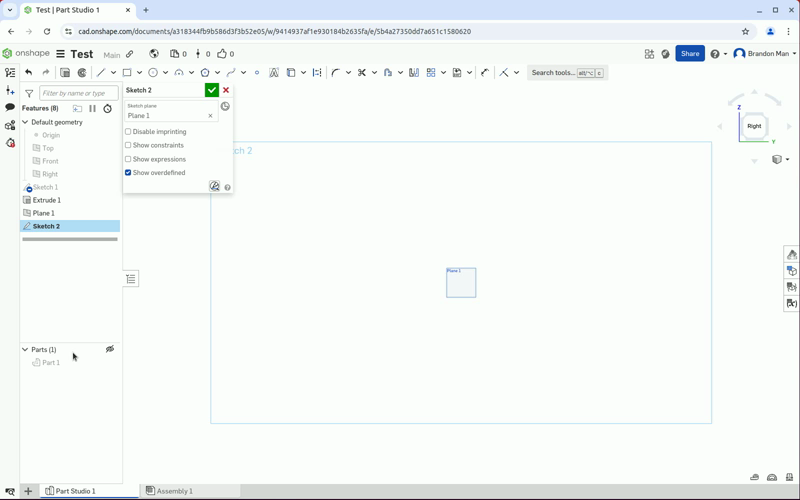
key(l)
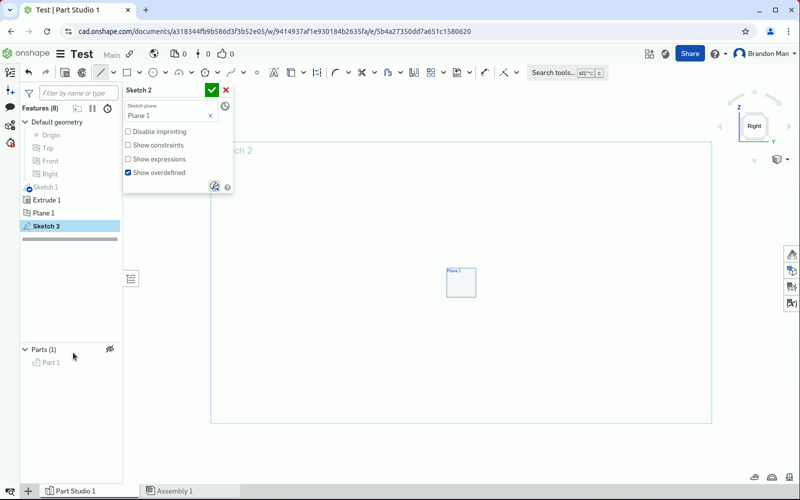
key_down(shift)
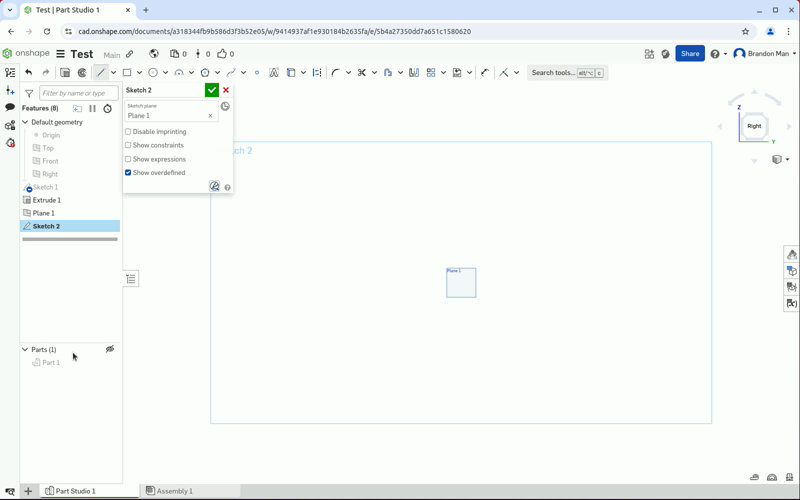
mouse_move(383, 207)
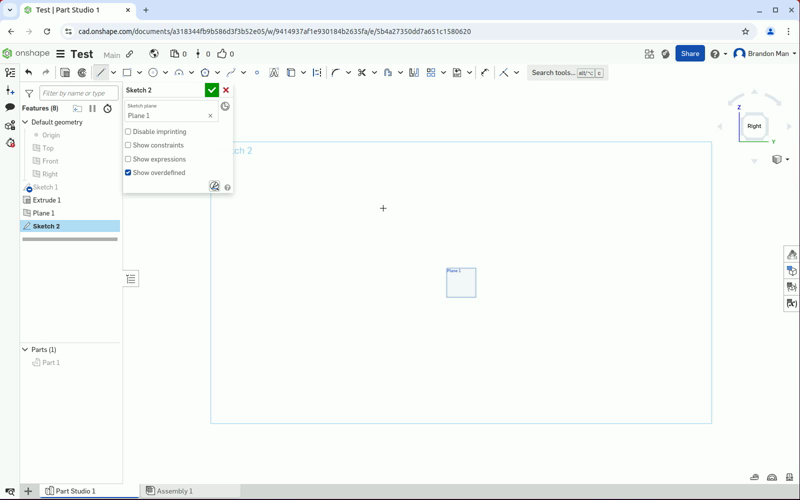
click(383, 207)
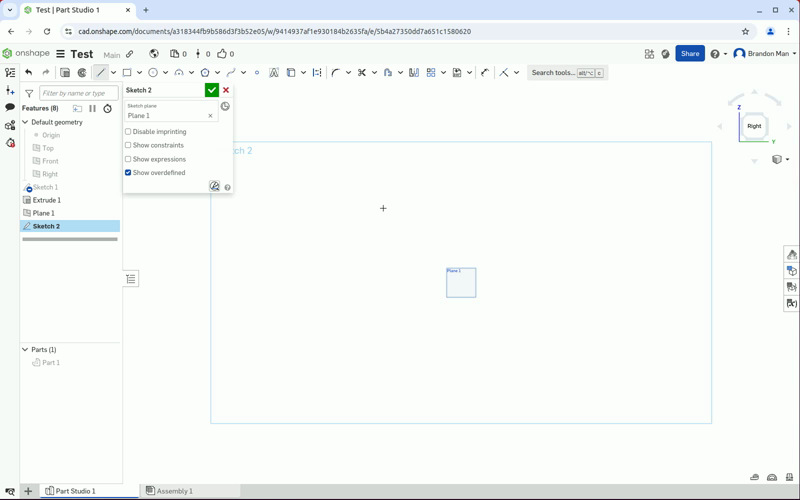
key_up(shift)
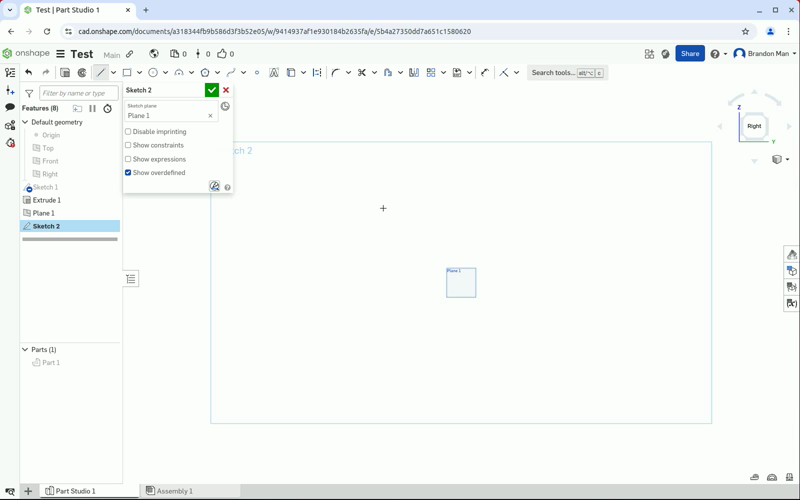
key_down(shift)
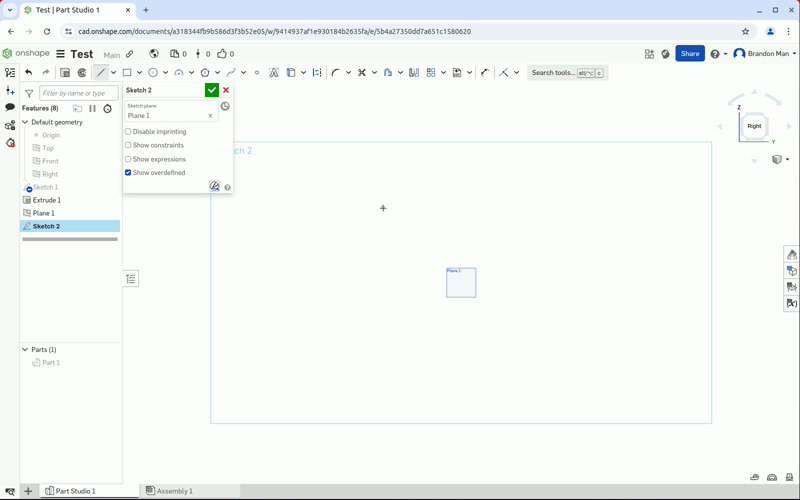
mouse_move(413, 207)
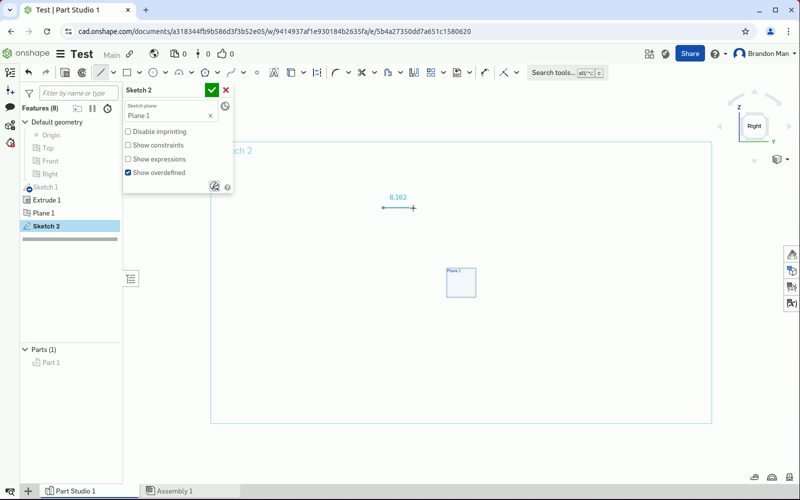
mouse_move(421, 207)
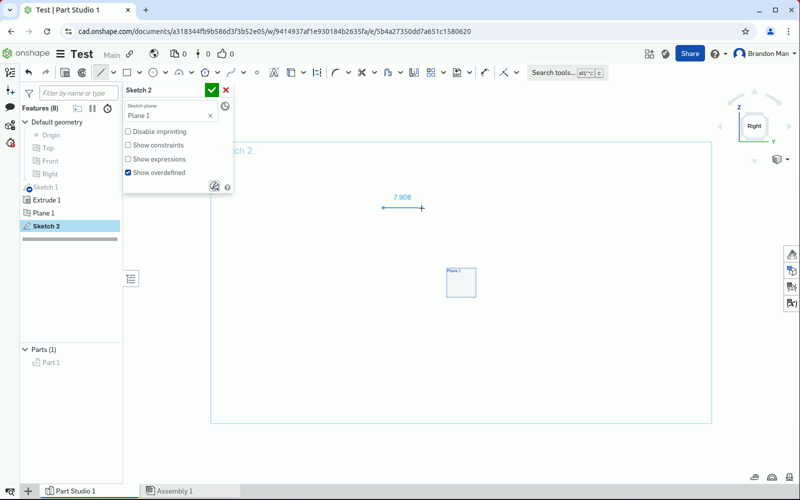
click(421, 207)
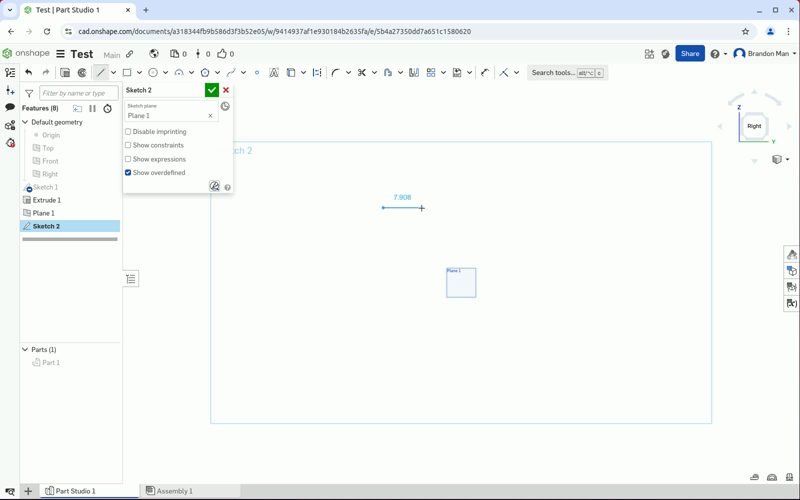
key_up(shift)
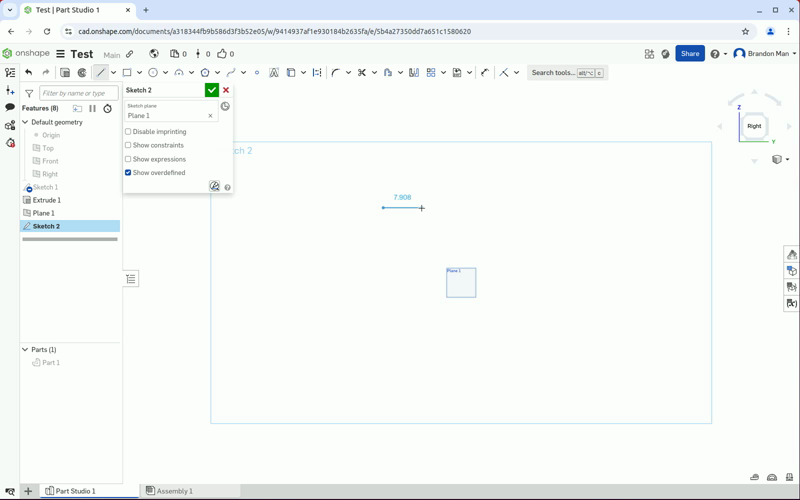
key_down(shift)
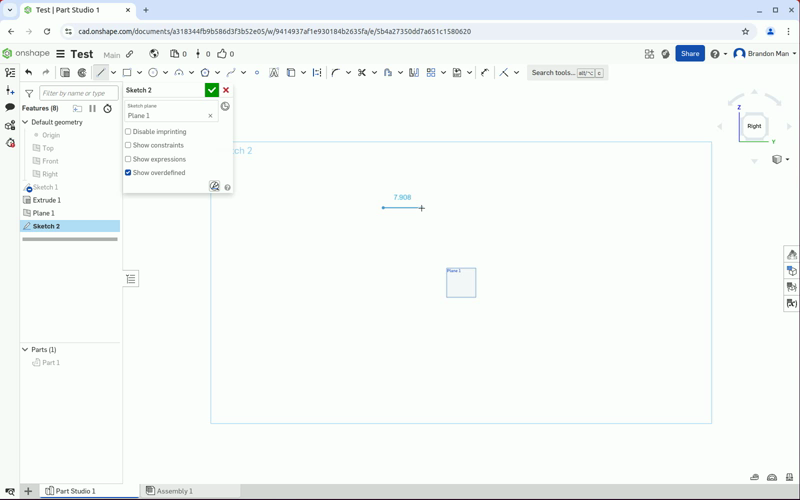
mouse_move(451, 207)
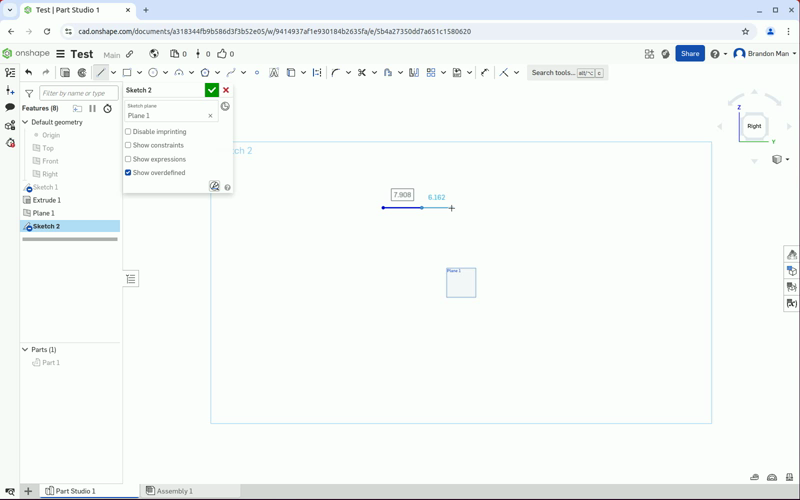
mouse_move(421, 188)
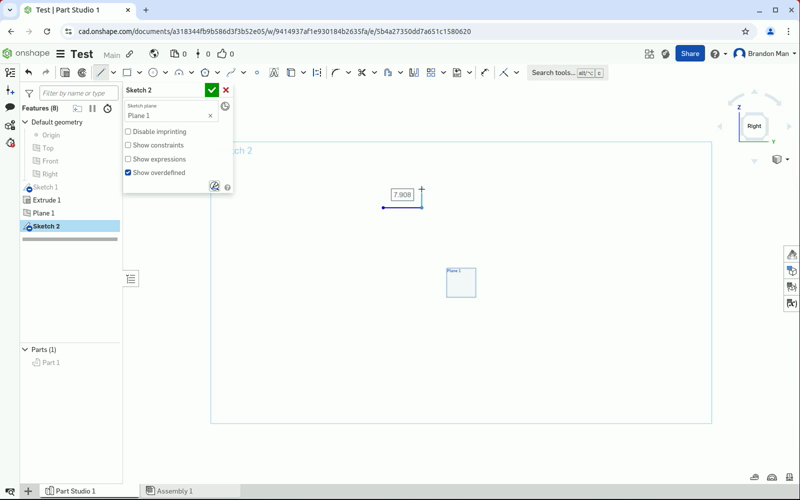
click(421, 188)
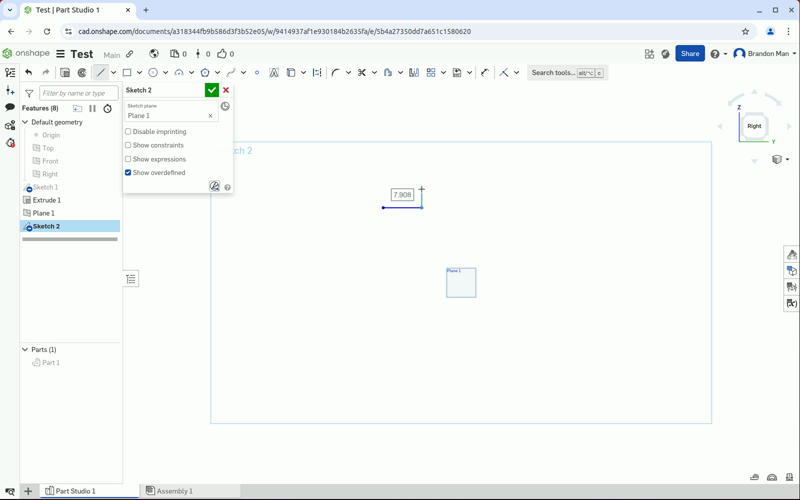
key_up(shift)
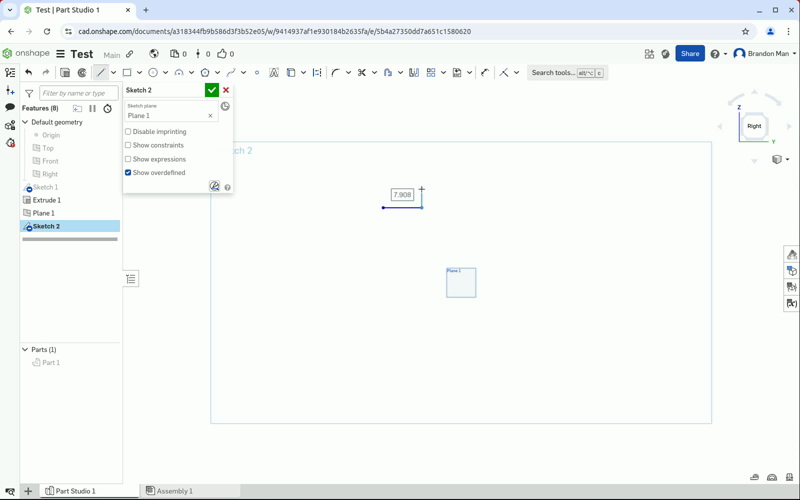
key_down(shift)
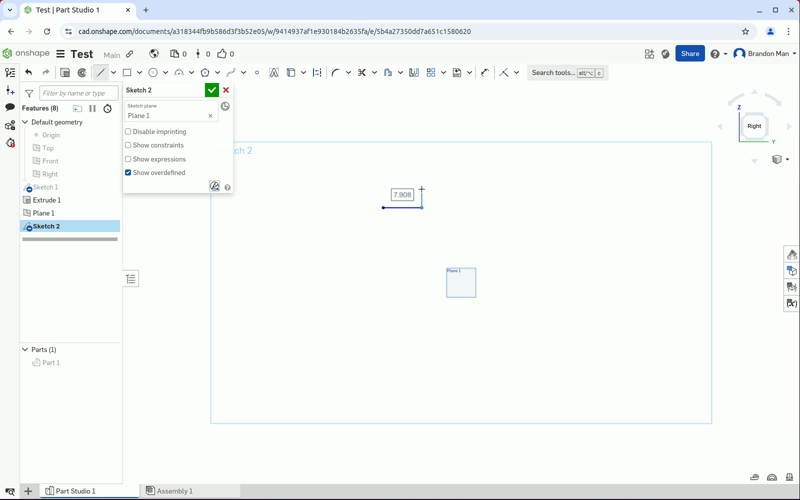
mouse_move(451, 188)
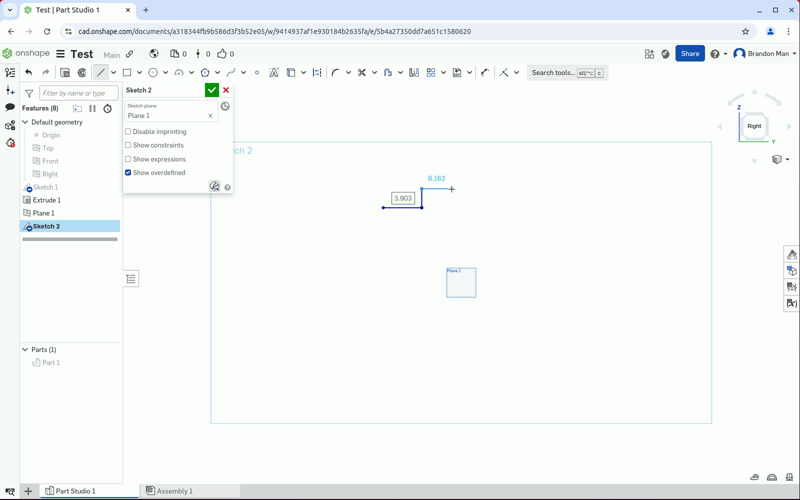
mouse_move(383, 188)
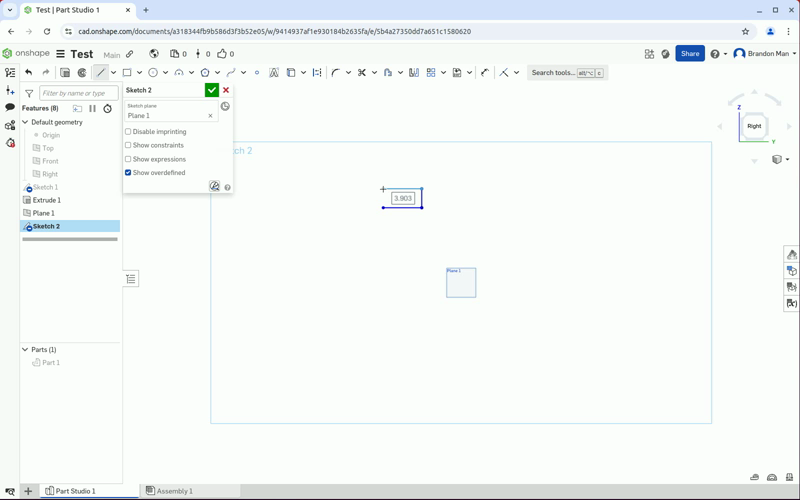
click(383, 188)
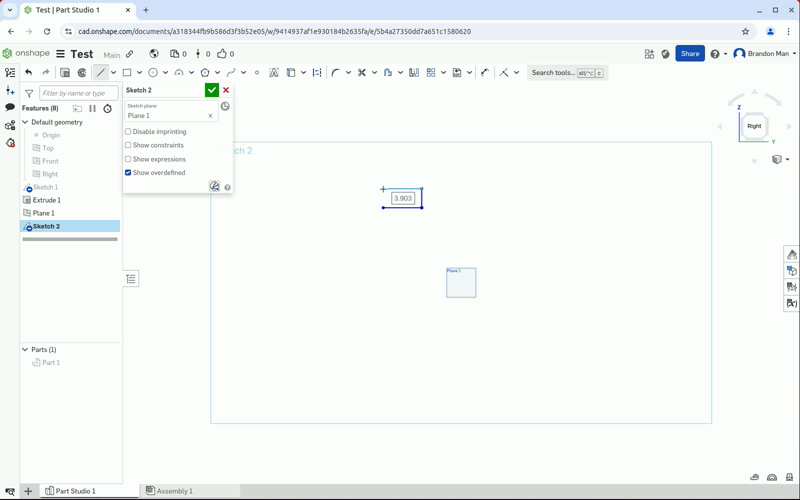
key_up(shift)
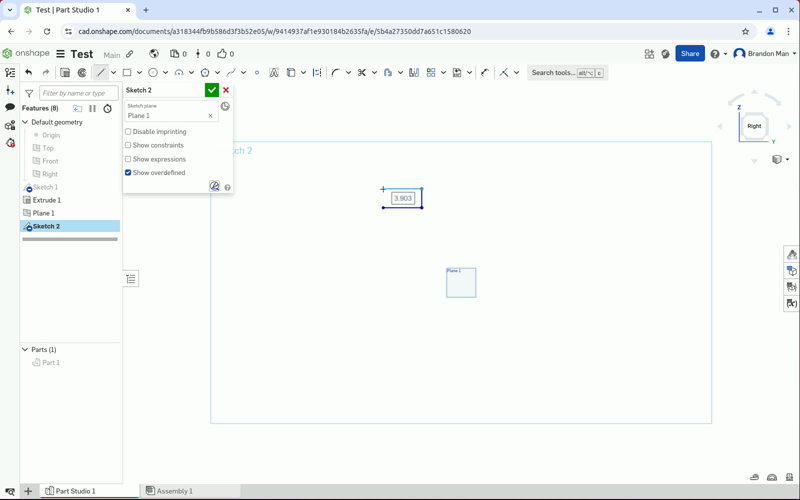
mouse_move(413, 188)
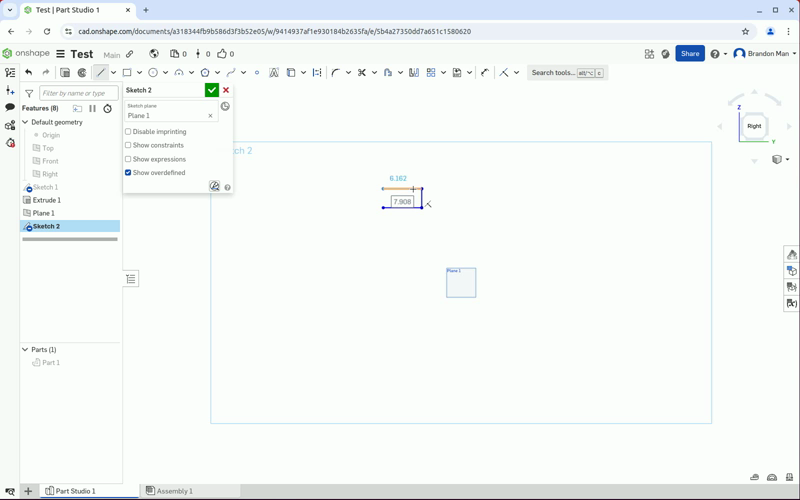
key_down(shift)
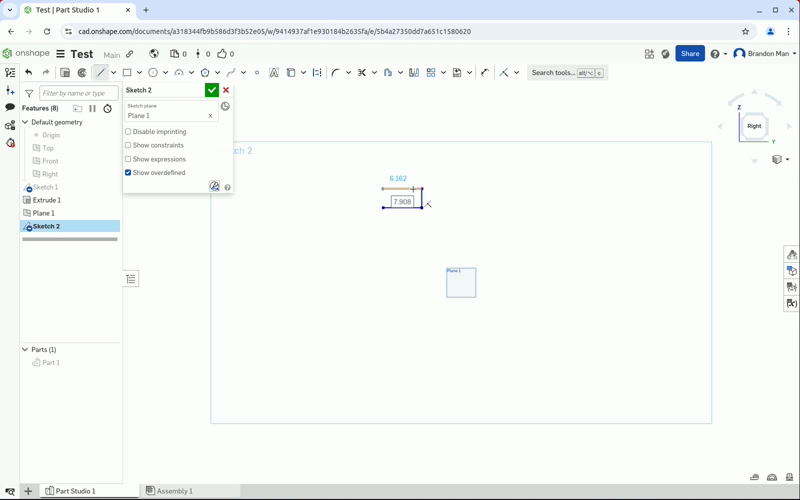
mouse_move(383, 207)
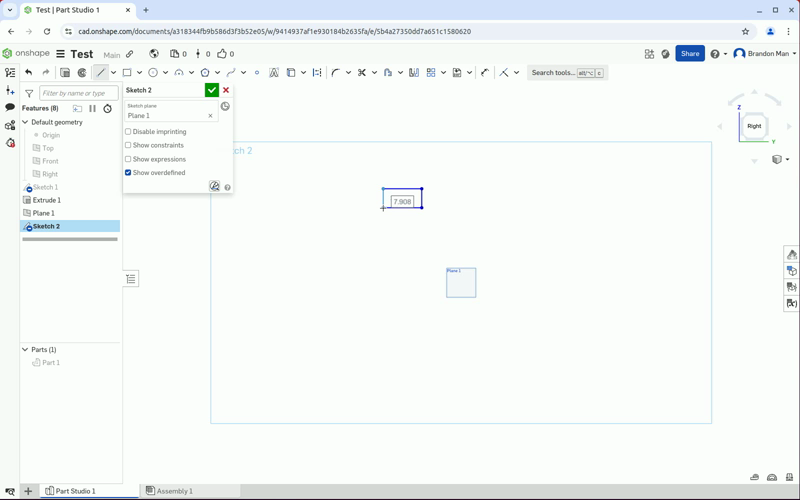
key_up(shift)
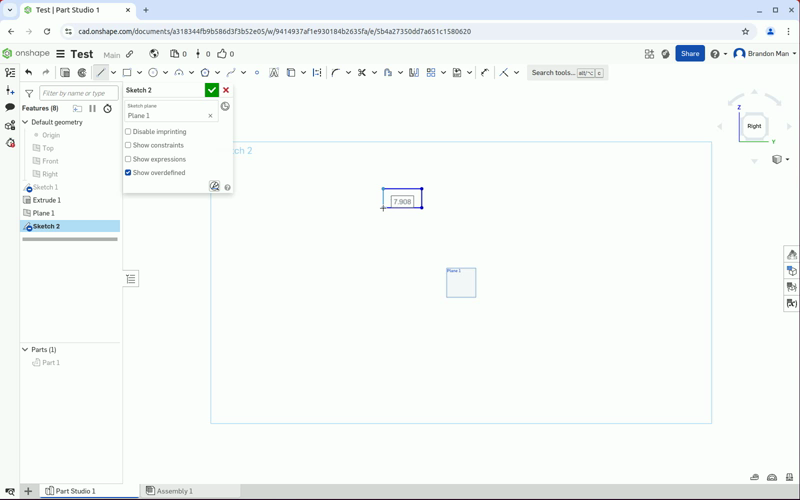
click(383, 207)
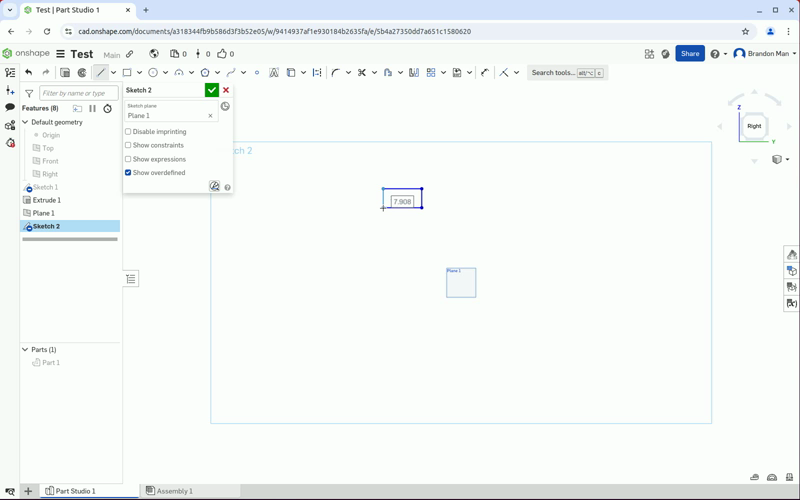
key(esc)
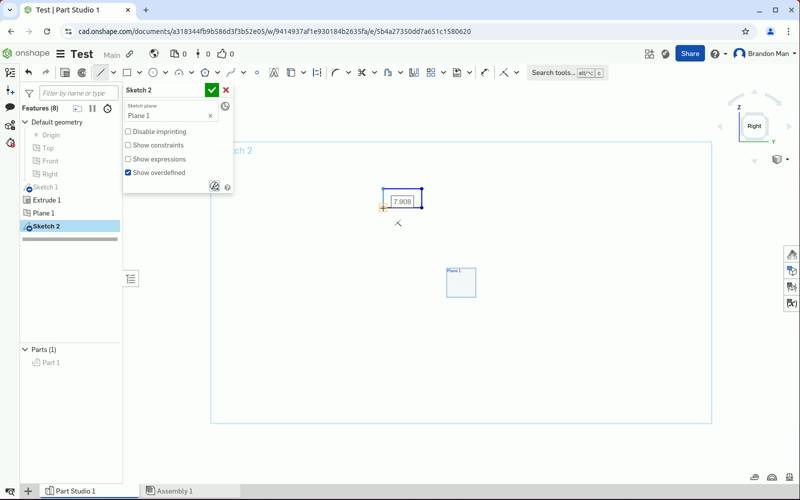
mouse_move(405, 206)
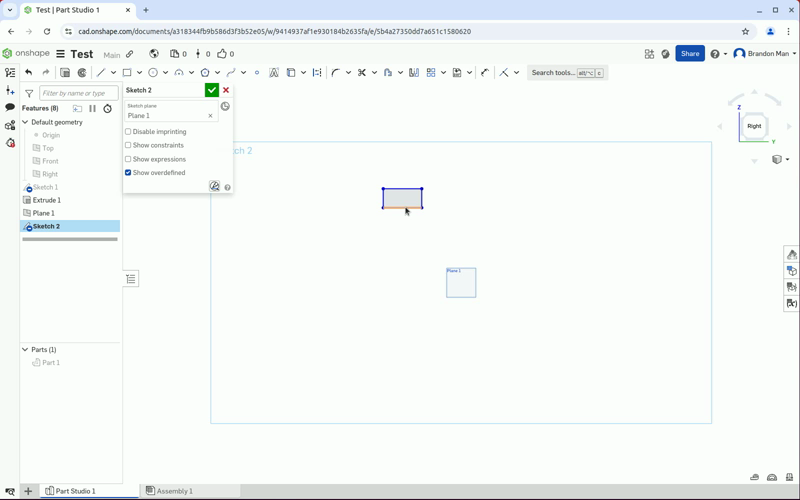
scroll(6)
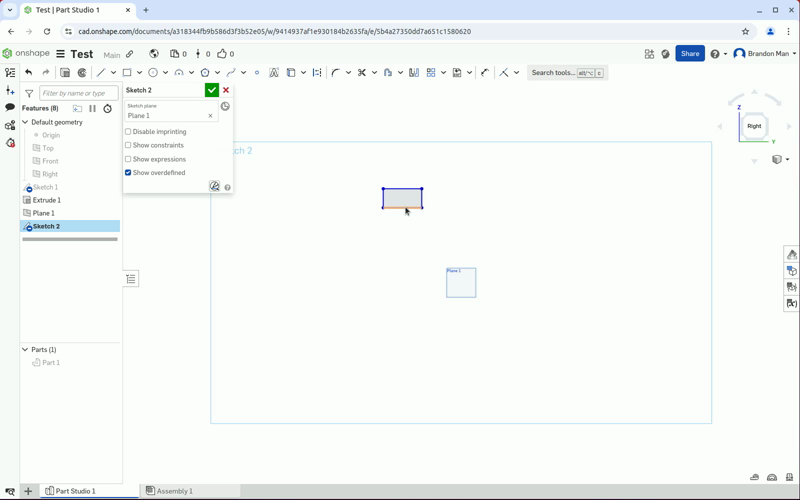
scroll(6)
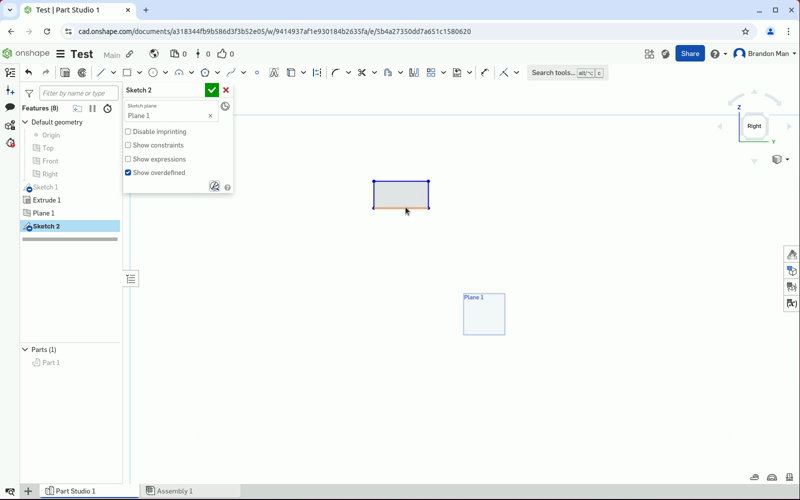
scroll(6)
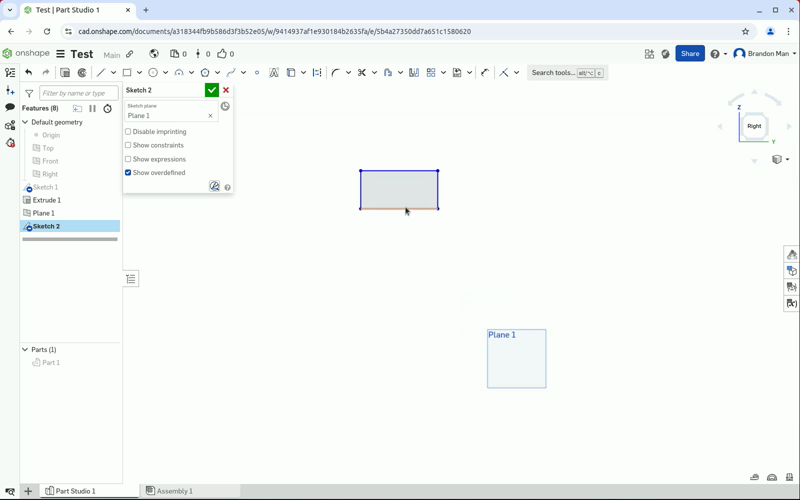
scroll(6)
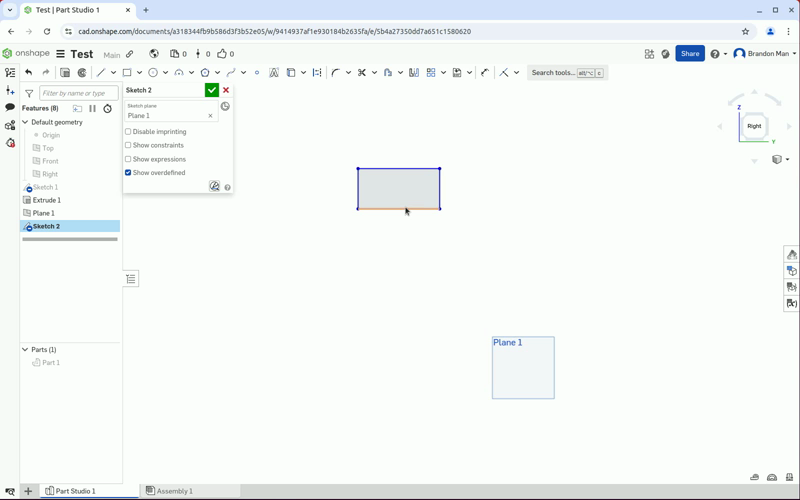
scroll(6)
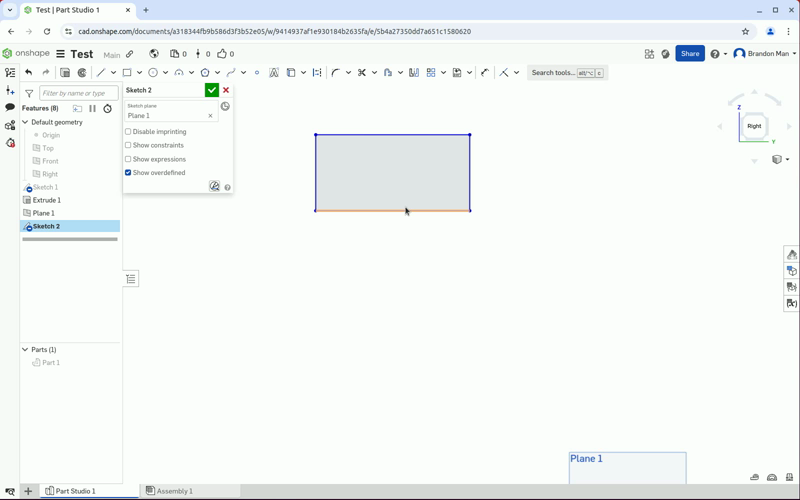
scroll(6)
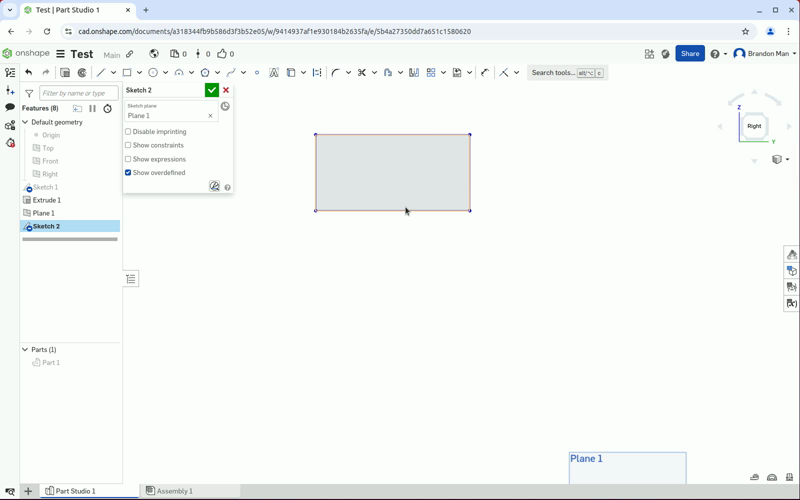
scroll(6)
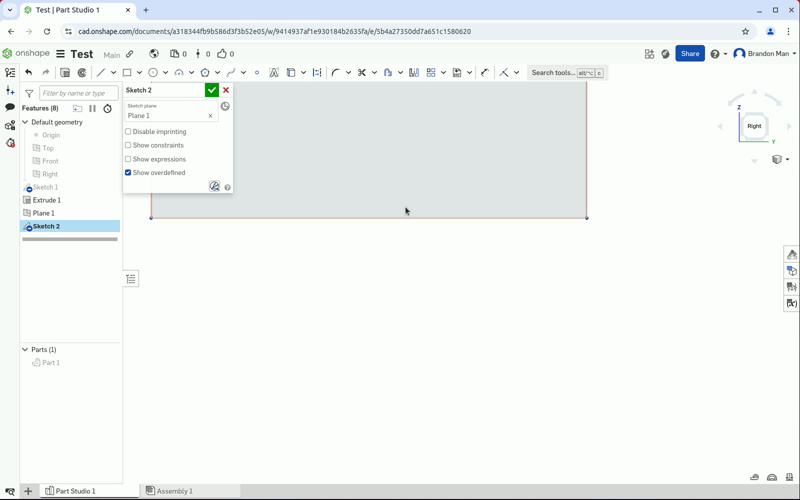
click(405, 206)
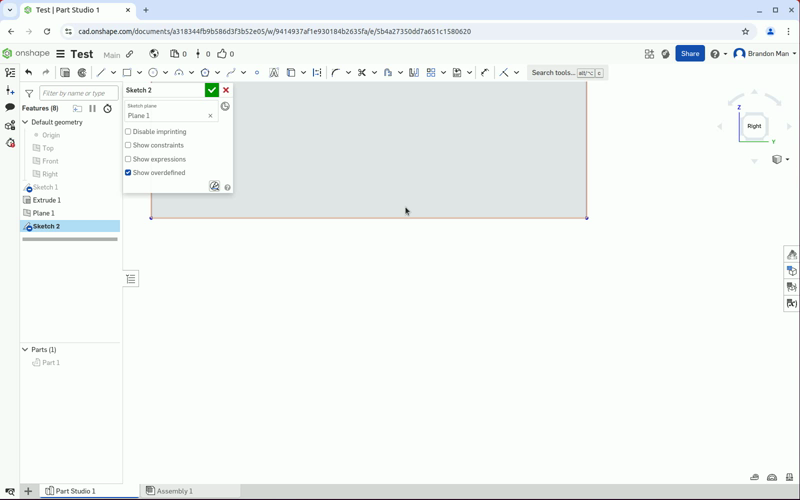
scroll(-6)
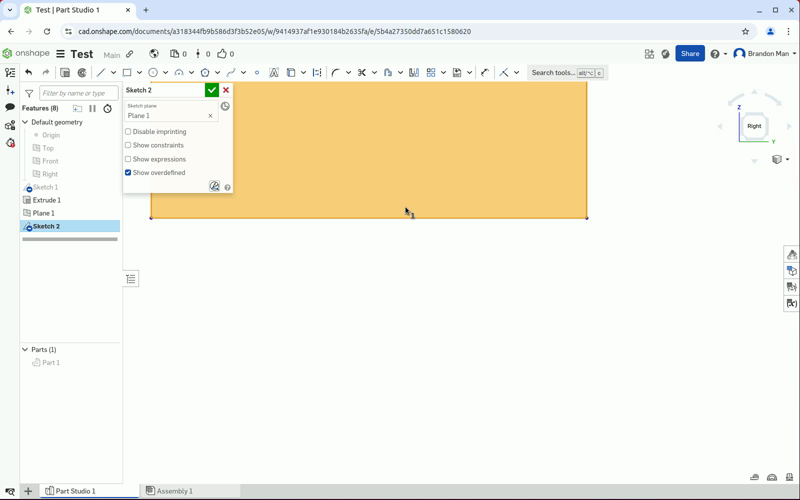
scroll(-6)
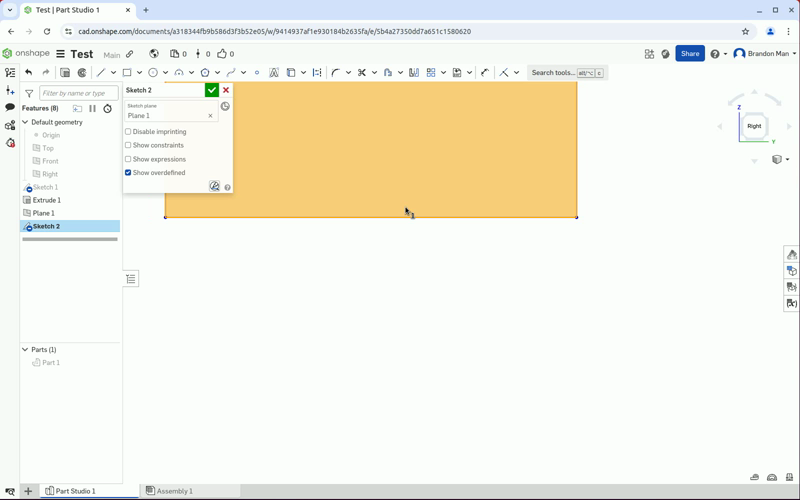
scroll(-6)
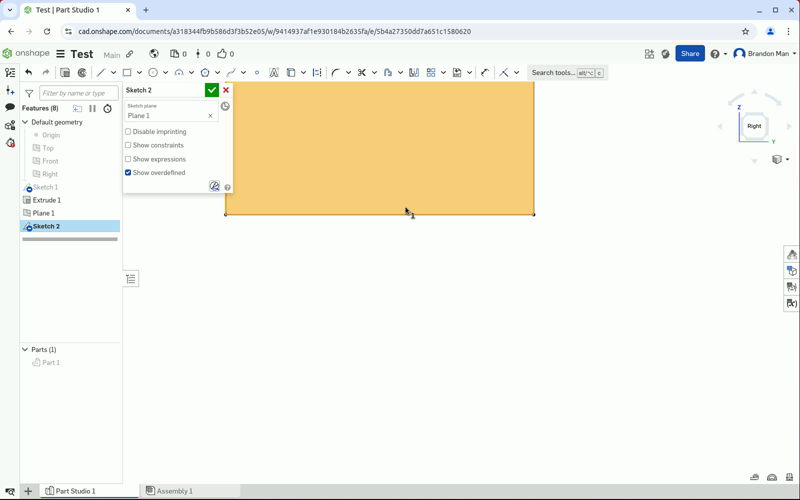
scroll(-6)
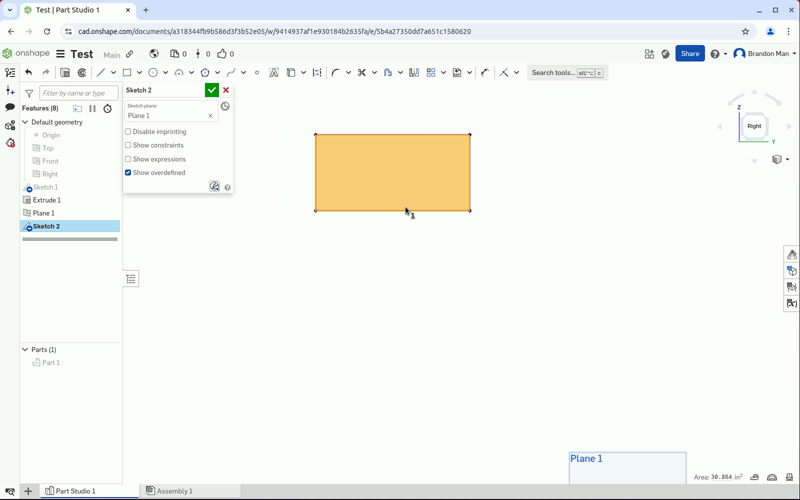
scroll(-6)
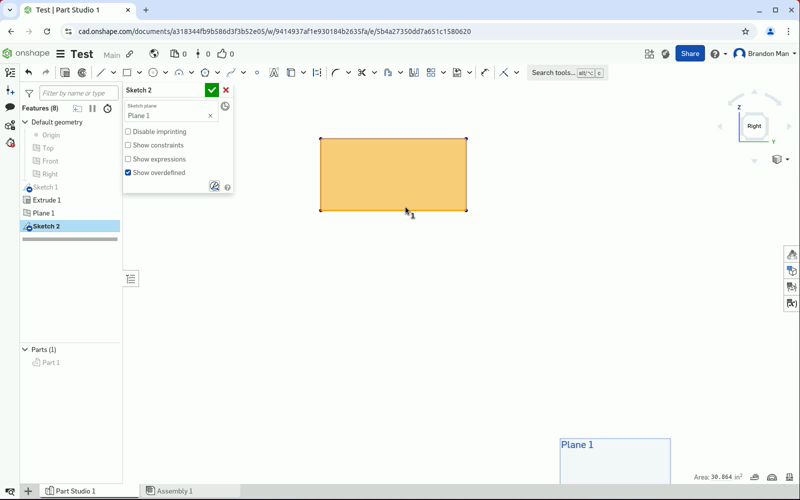
scroll(-6)
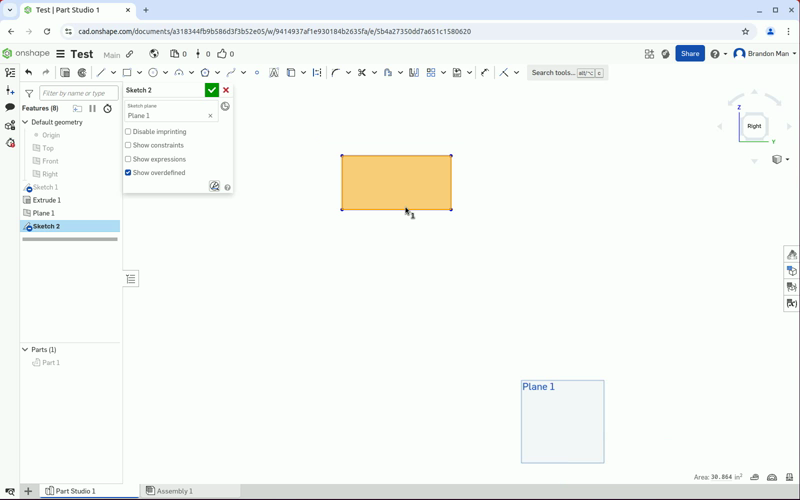
scroll(-6)
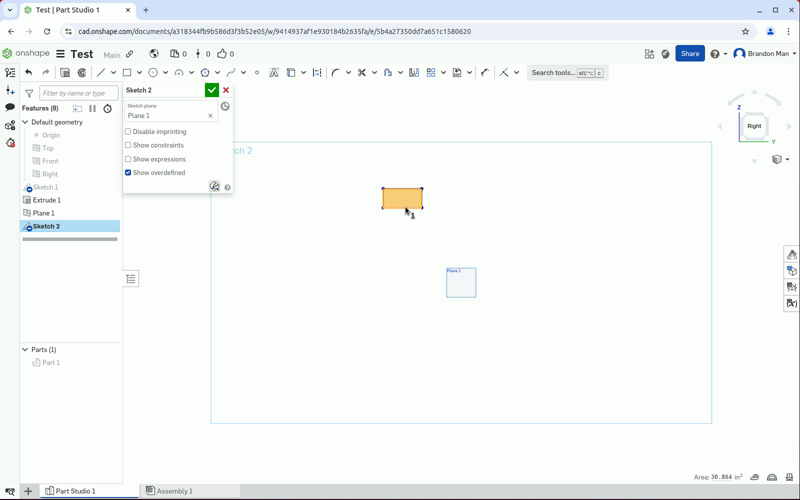
mouse_move(73, 352)
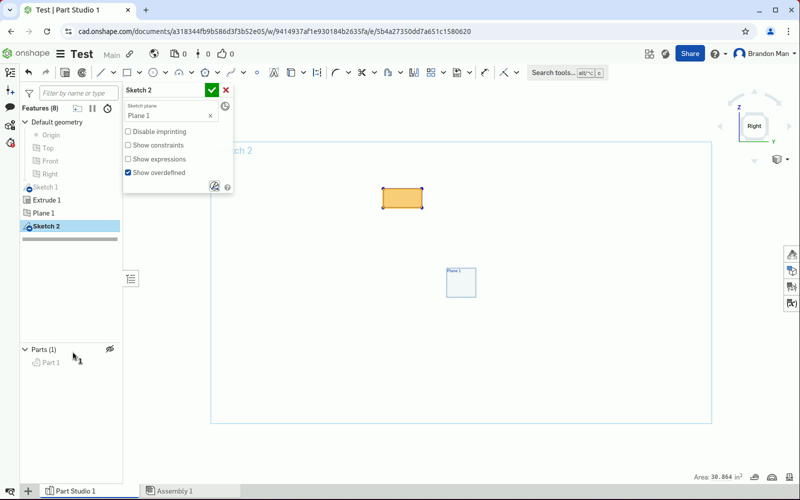
key(shift+y)
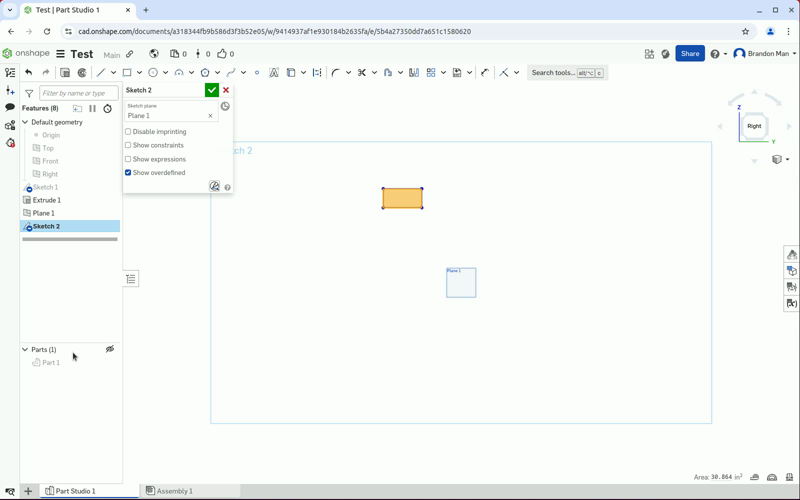
key(shift+e)
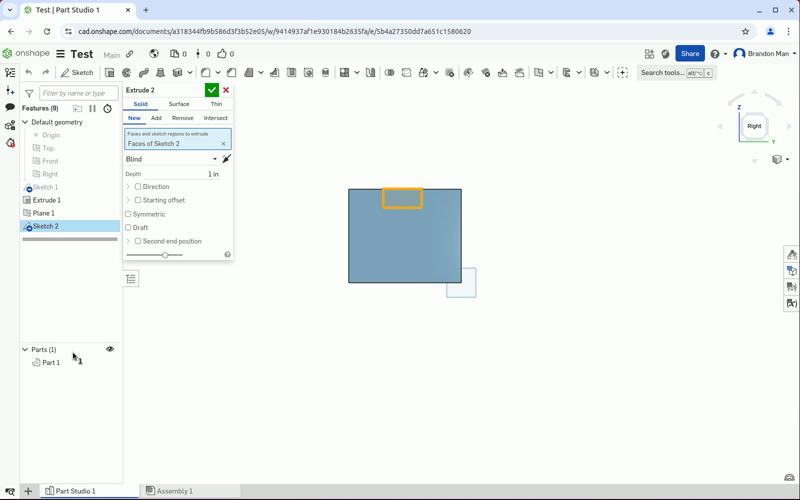
mouse_move(143, 106)
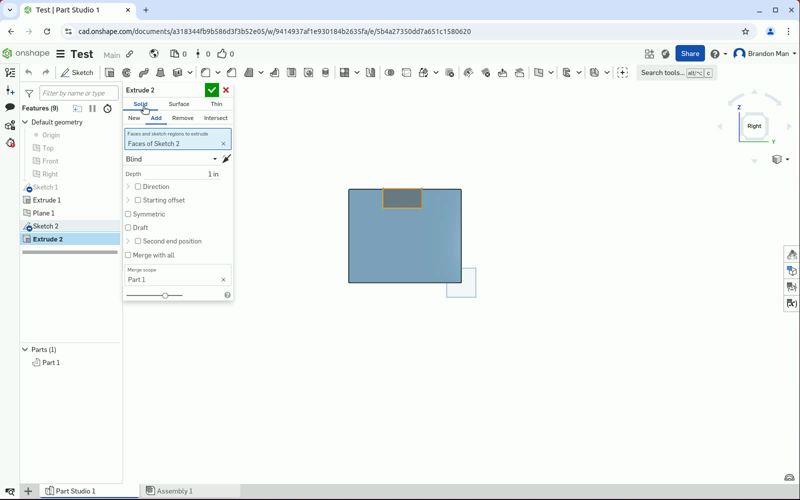
click(143, 106)
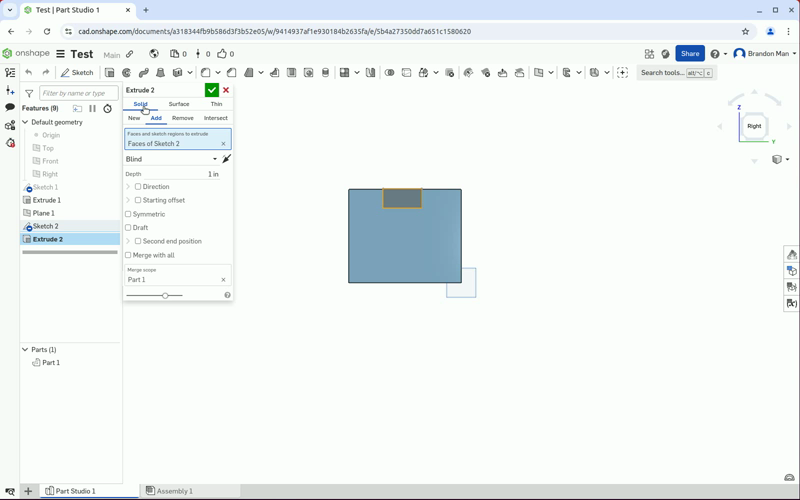
mouse_move(186, 120)
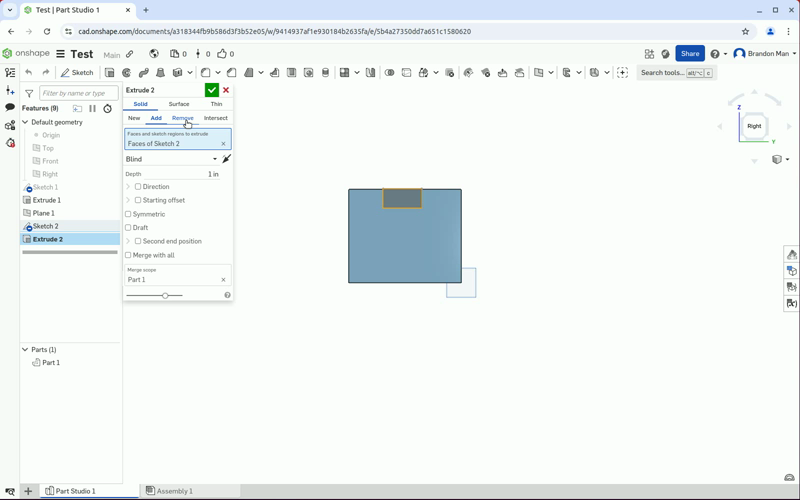
click(186, 120)
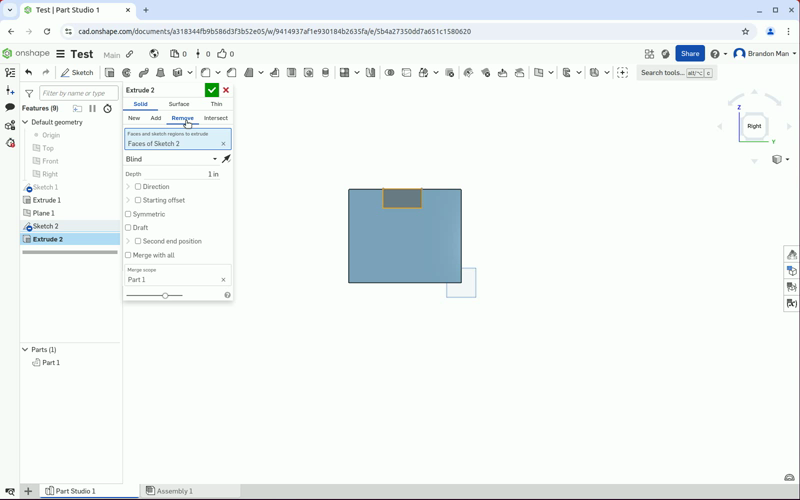
key(tab, 4)
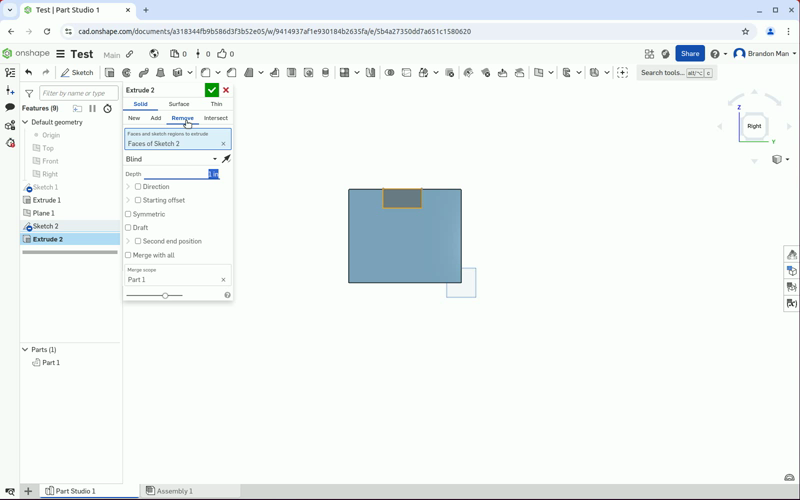
text(7.703)
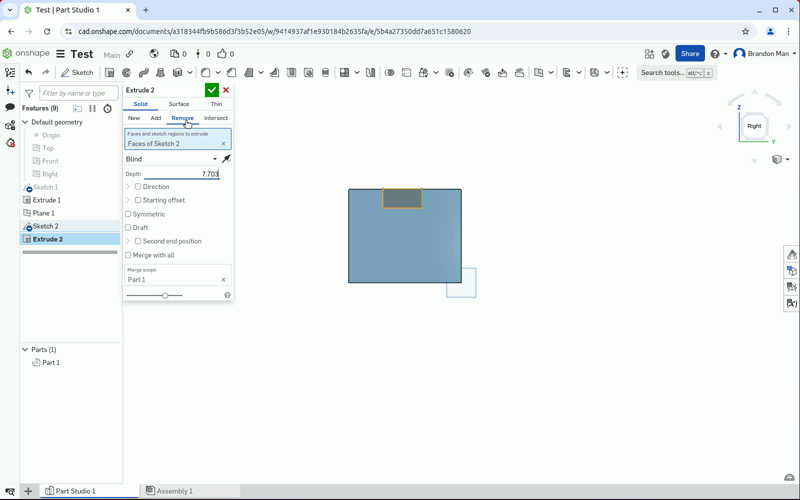
key(tab, 6)
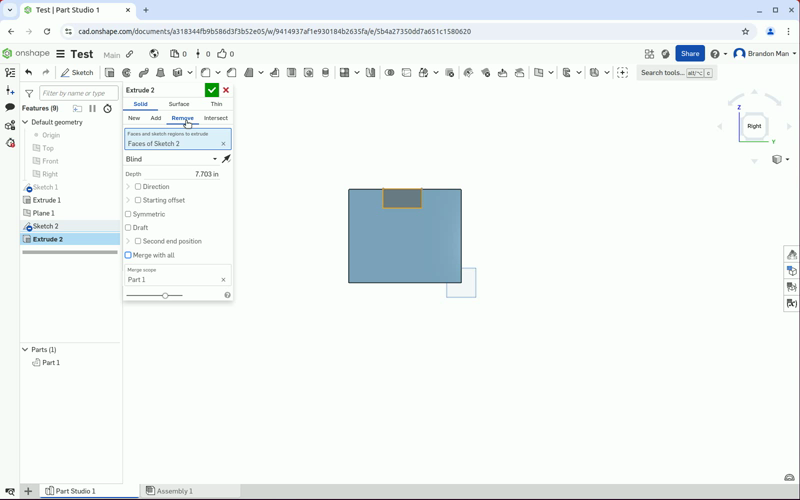
key(space)
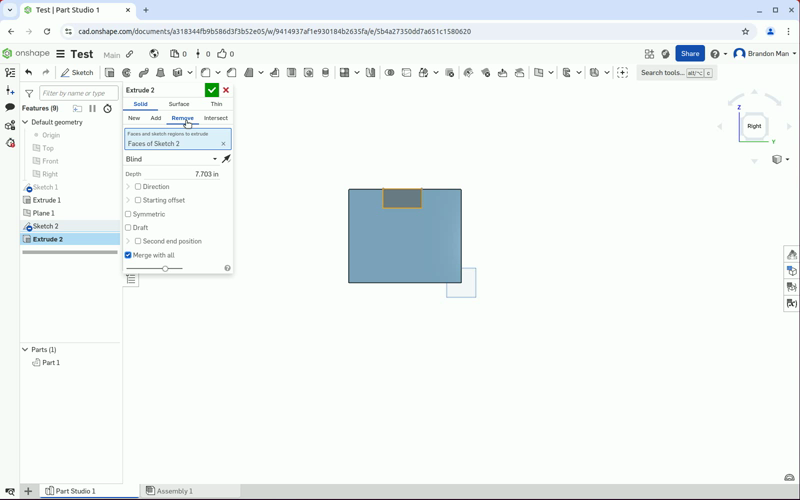
key(enter)
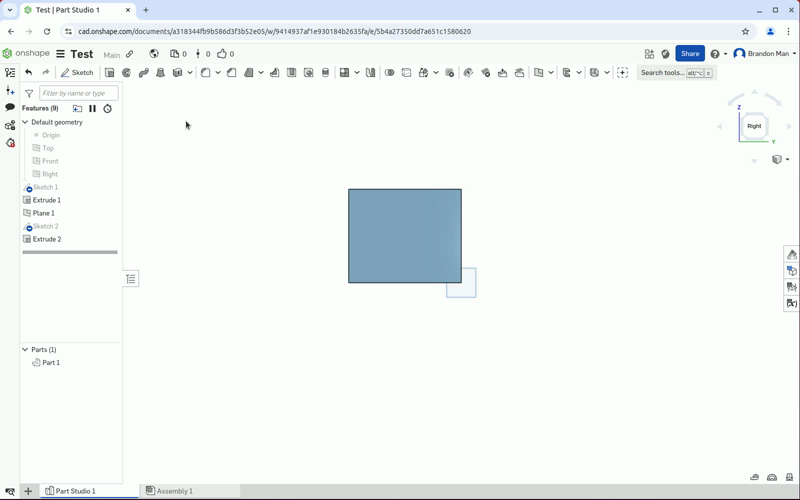
key(shift+h)
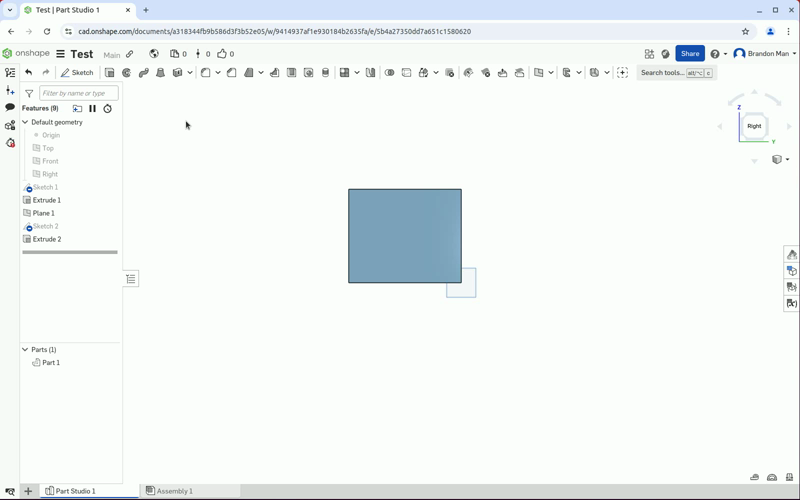
key(shift+h)
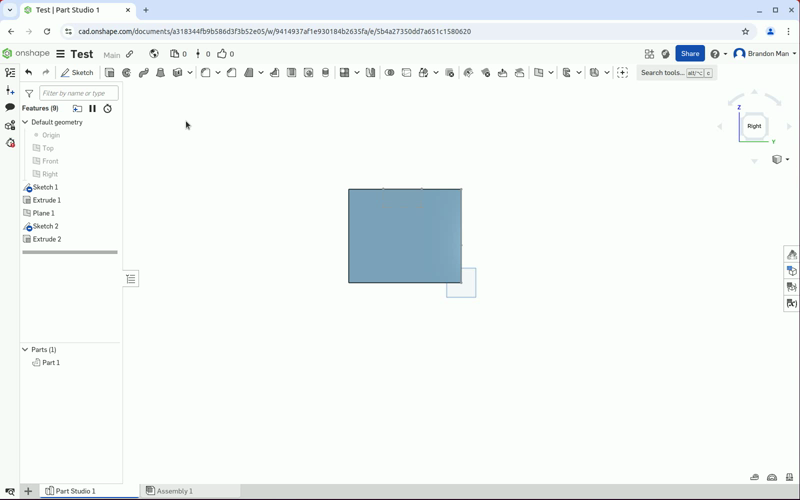
key(shift+7)
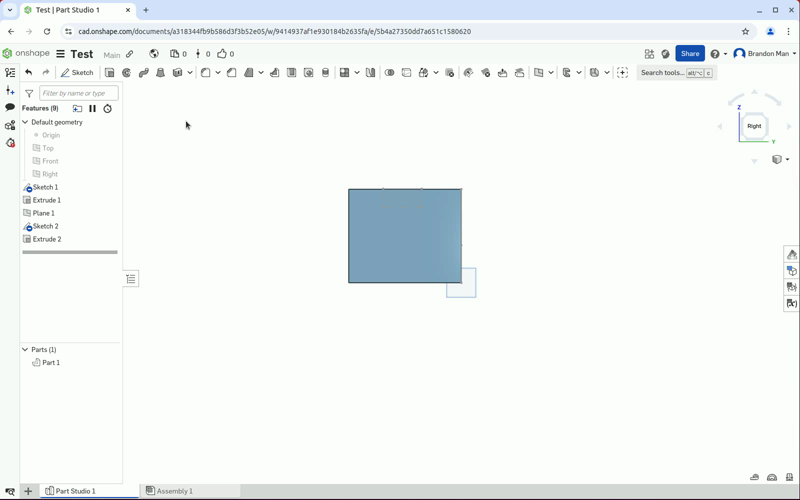
key(right, 2)
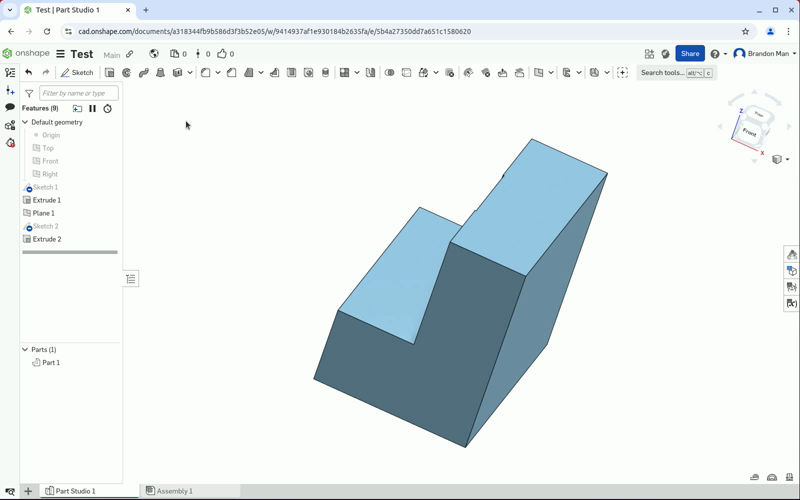
key(down, 2)
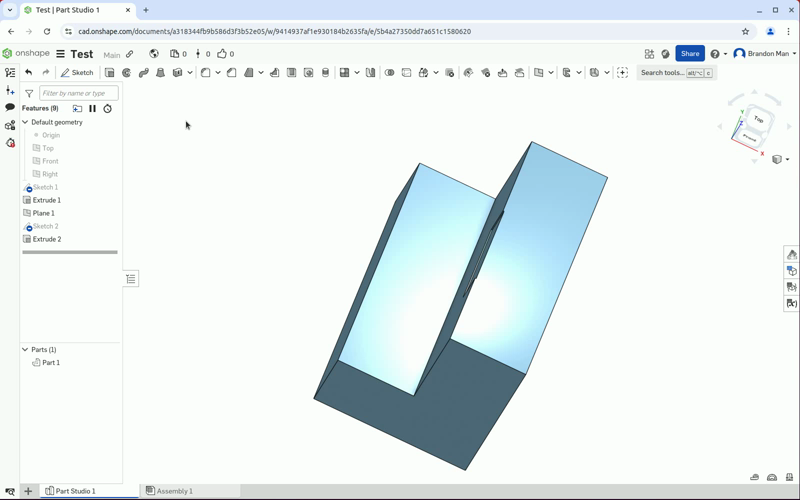
key(up, 2)
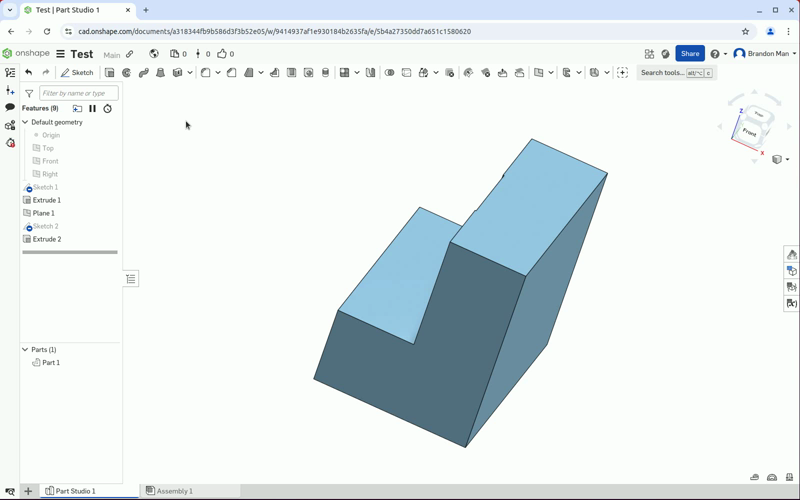
key(left, 2)
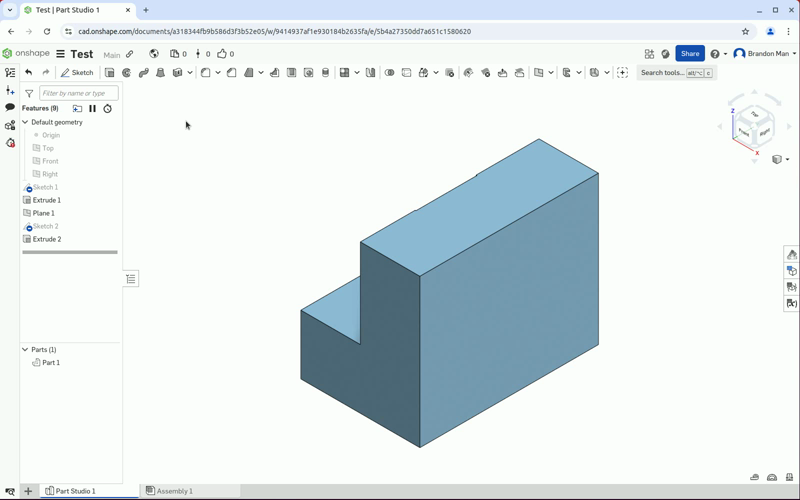
mouse_move(73, 189)
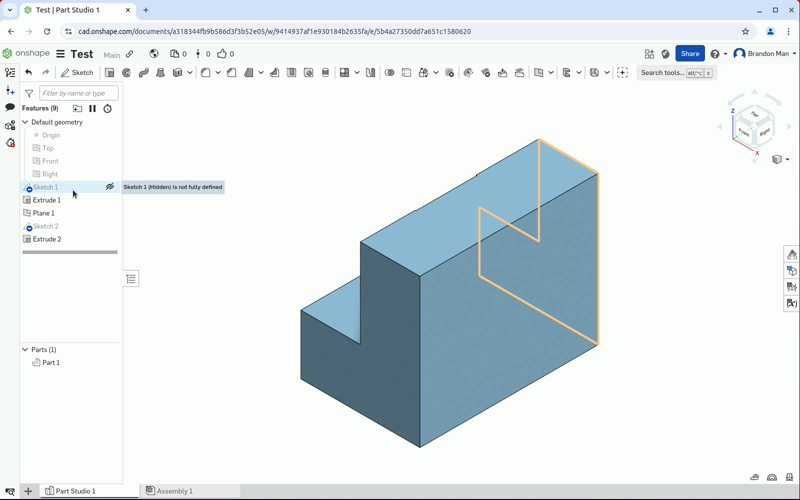
click(73, 189)